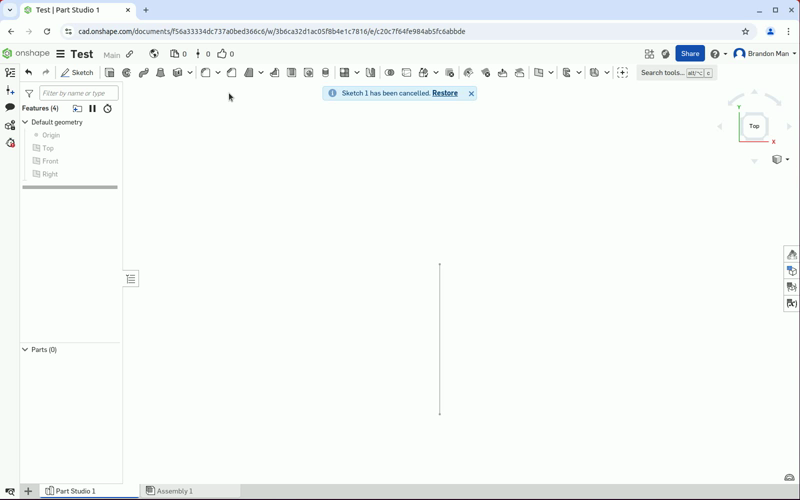
key(shift+h)
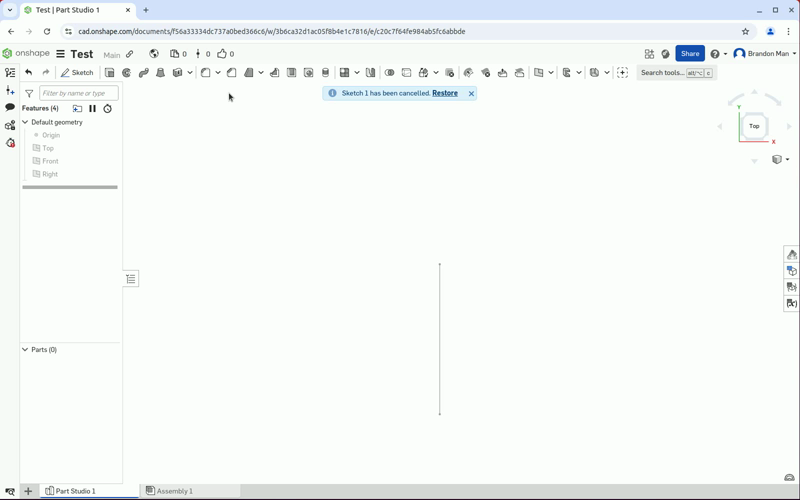
key(shift+s)
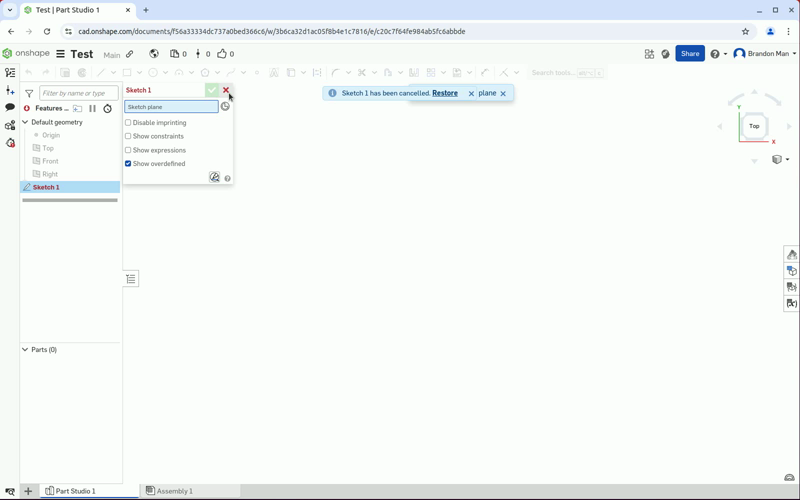
mouse_move(73, 150)
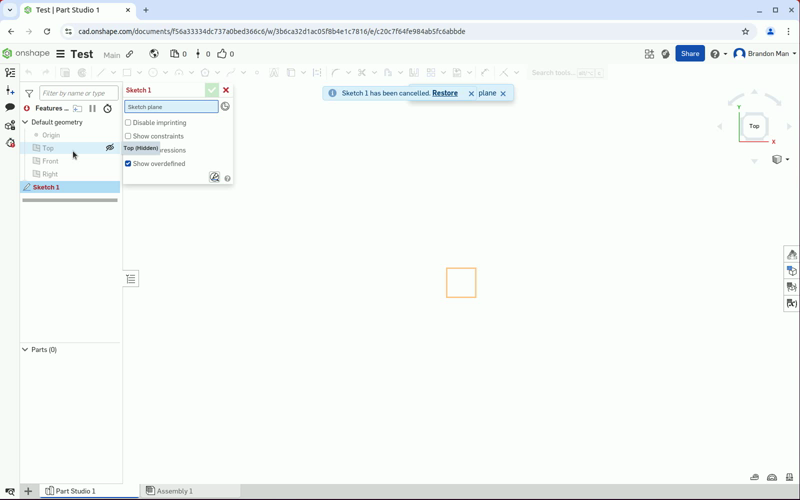
click(73, 150)
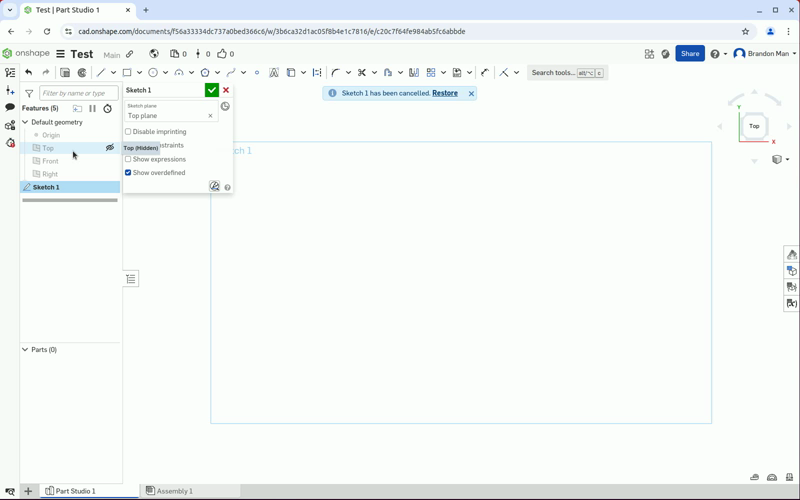
mouse_move(73, 352)
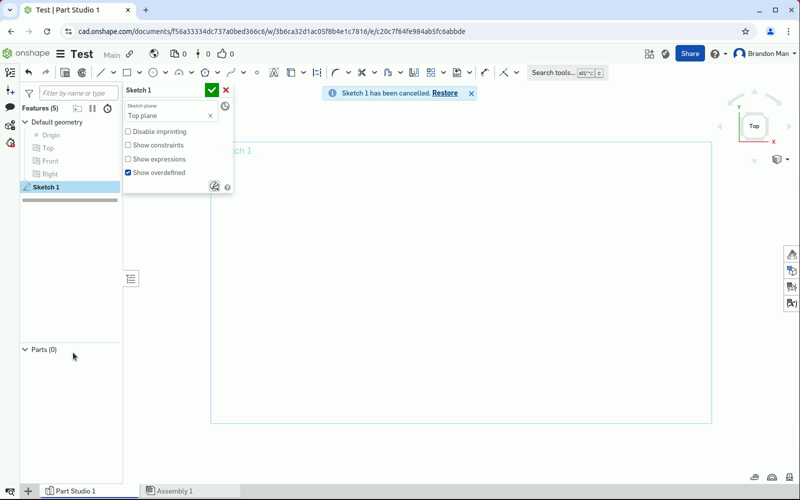
key(y)
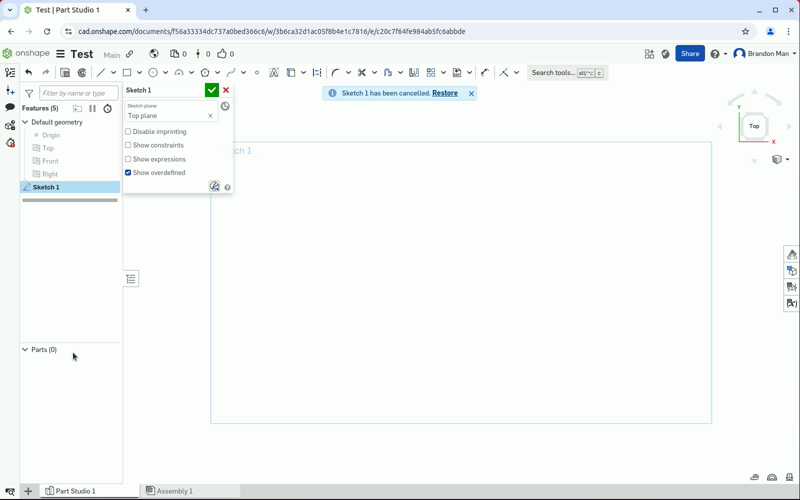
key(l)
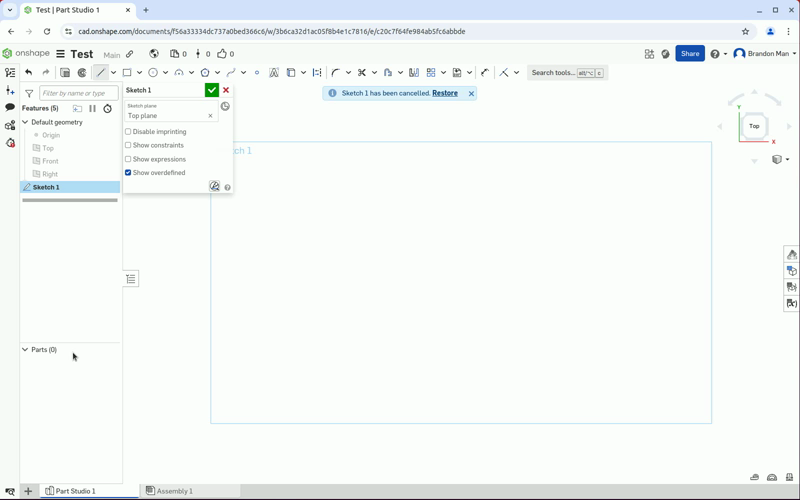
key_down(shift)
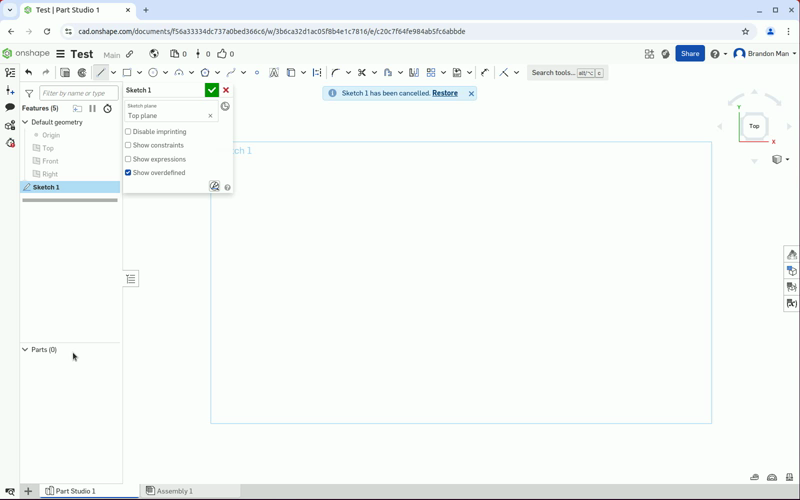
mouse_move(460, 282)
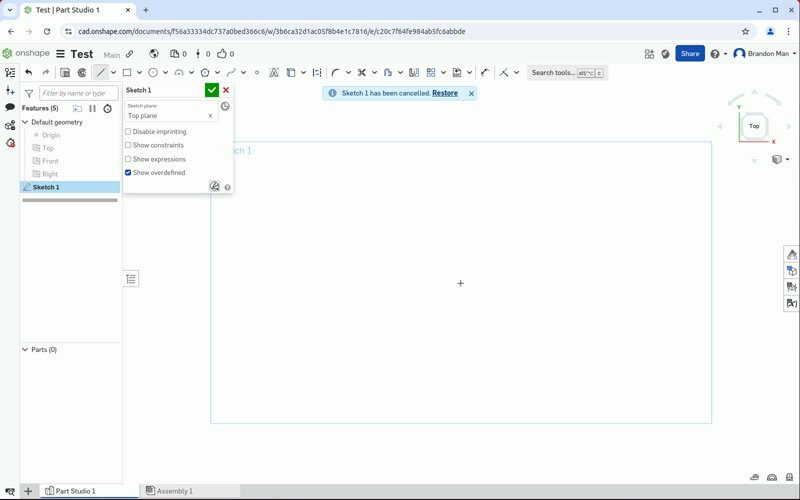
click(460, 282)
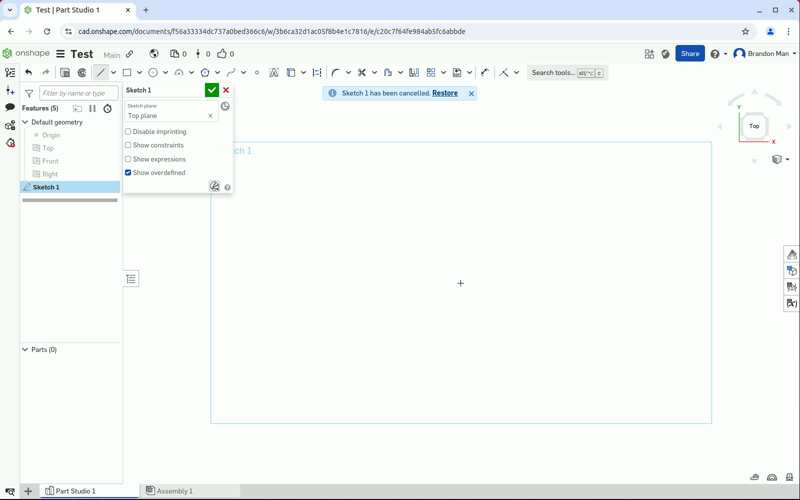
key_up(shift)
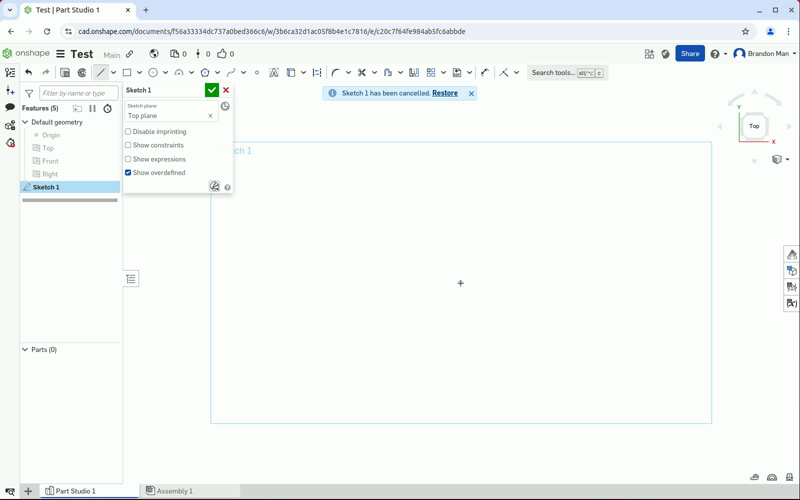
key_down(shift)
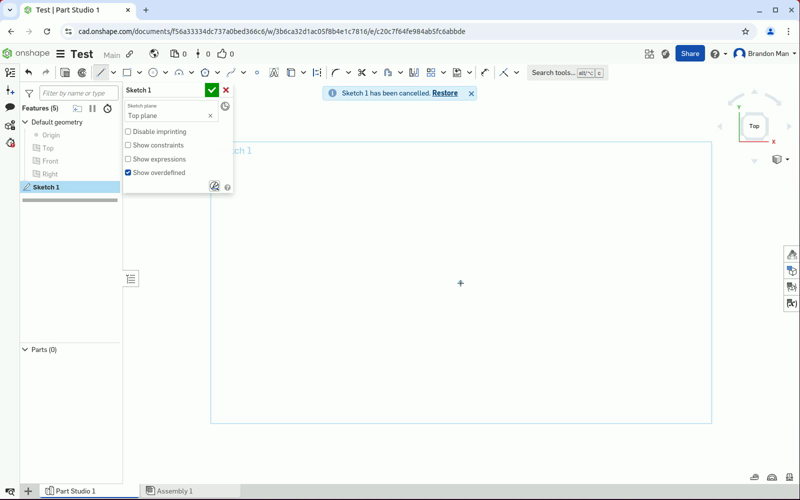
mouse_move(573, 282)
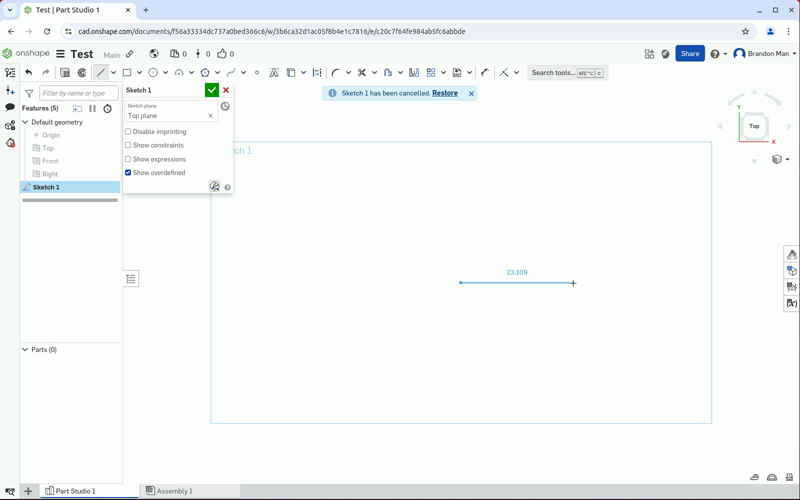
click(573, 282)
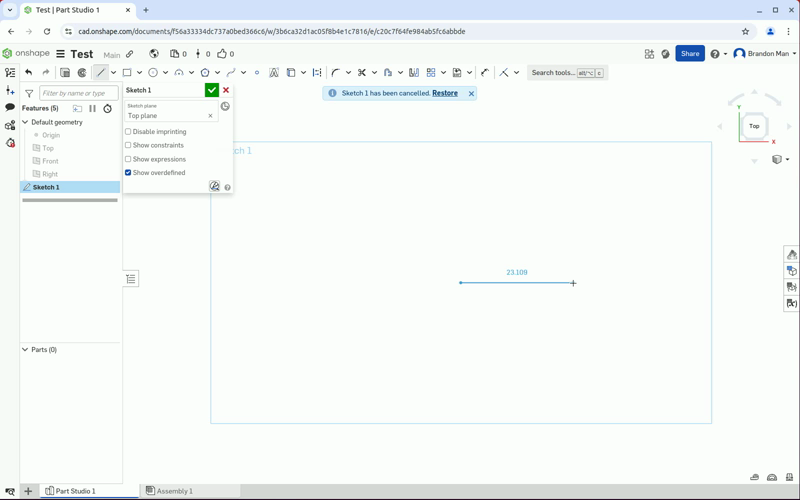
key_up(shift)
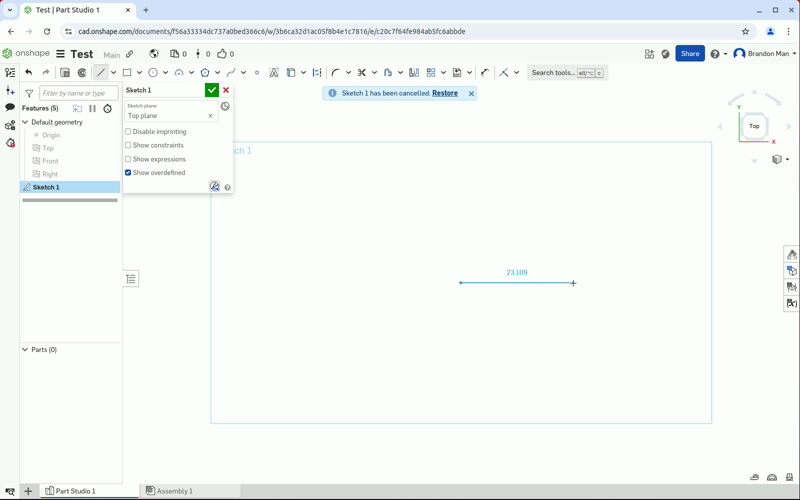
key_down(shift)
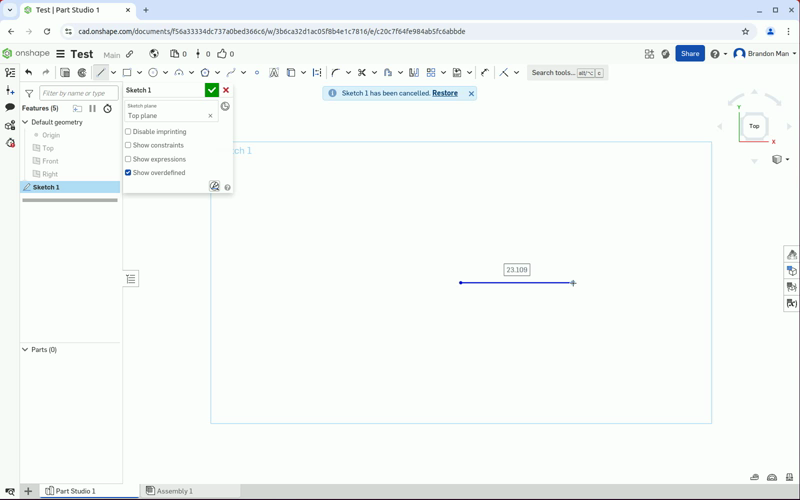
mouse_move(573, 170)
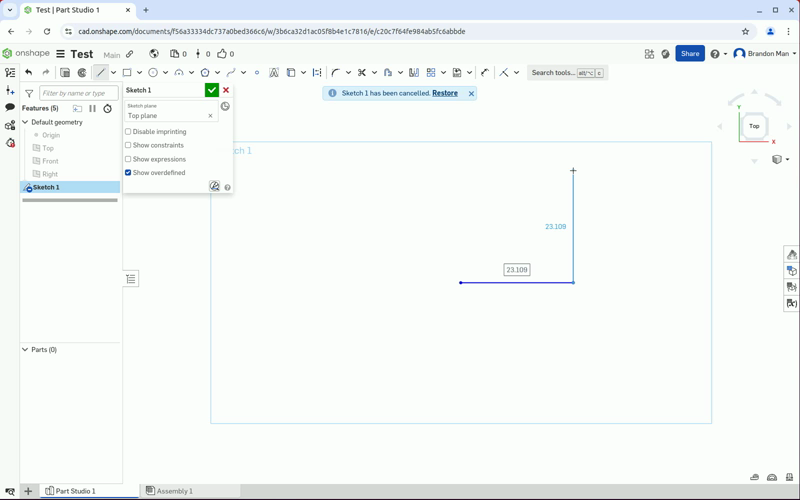
click(573, 170)
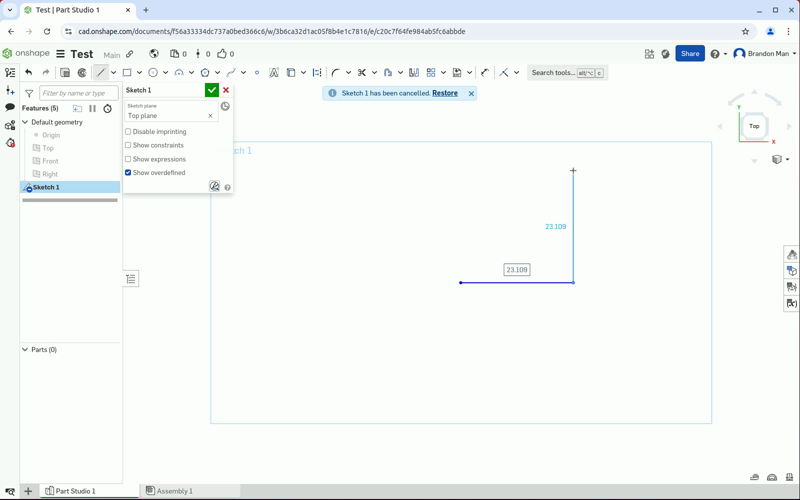
key_up(shift)
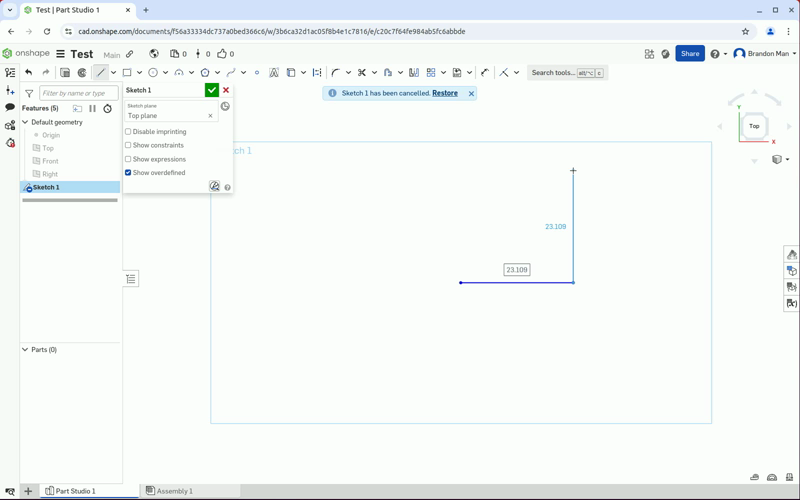
key_down(shift)
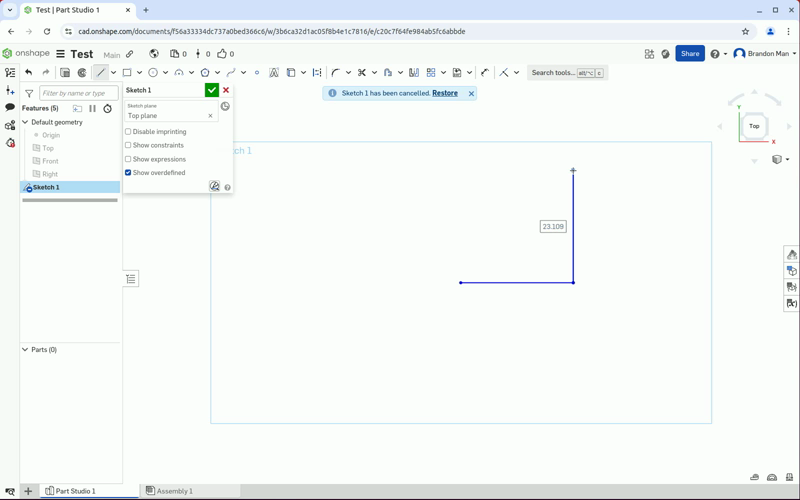
mouse_move(460, 170)
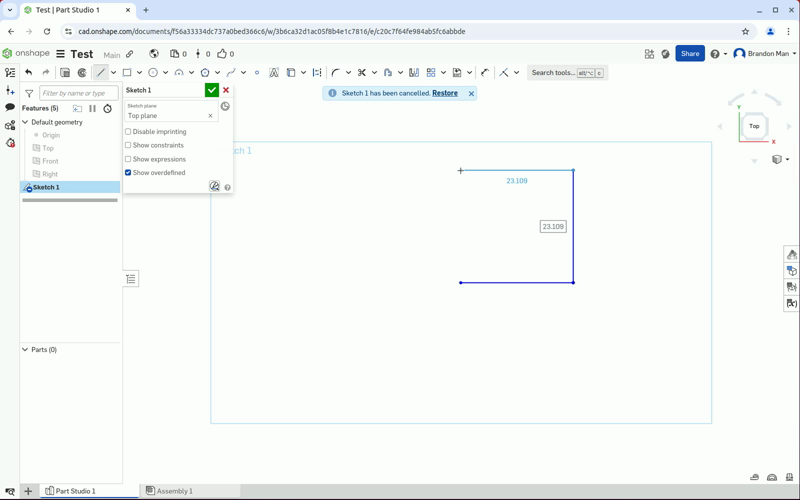
click(460, 170)
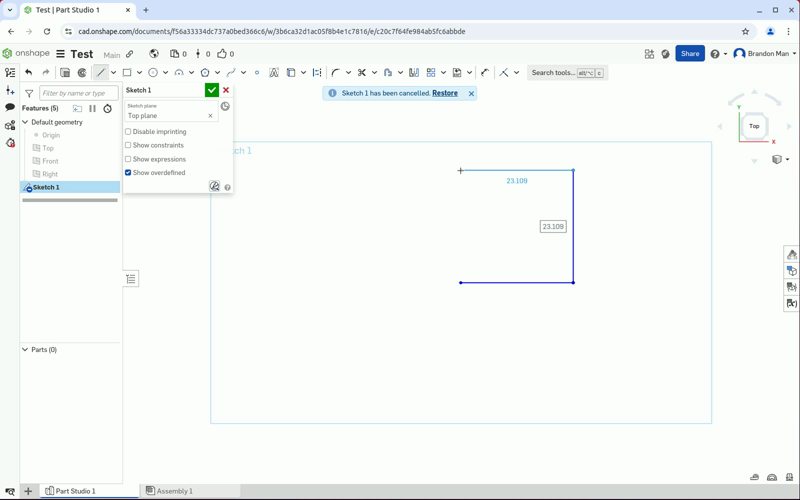
key_up(shift)
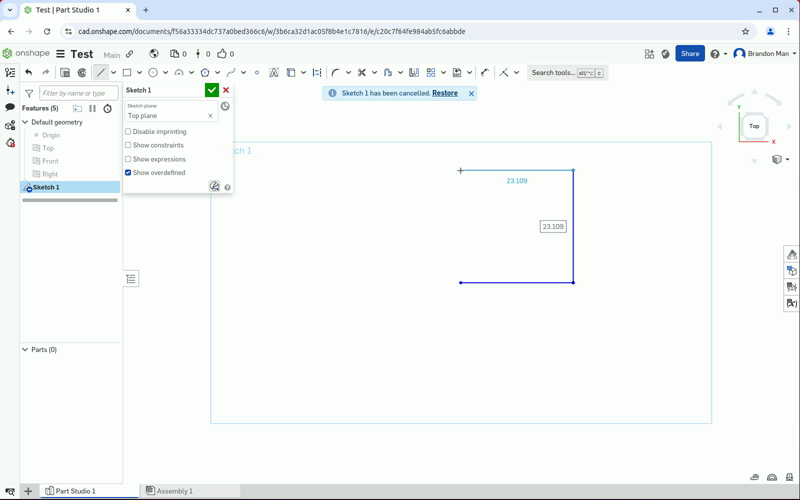
key_down(shift)
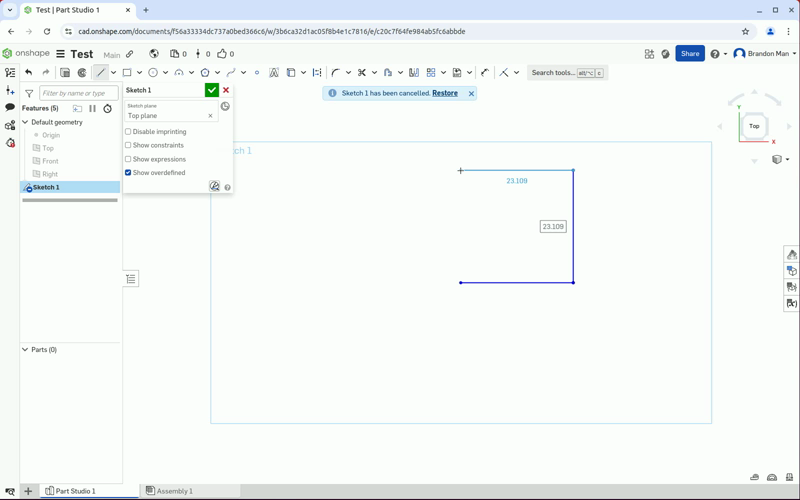
mouse_move(460, 282)
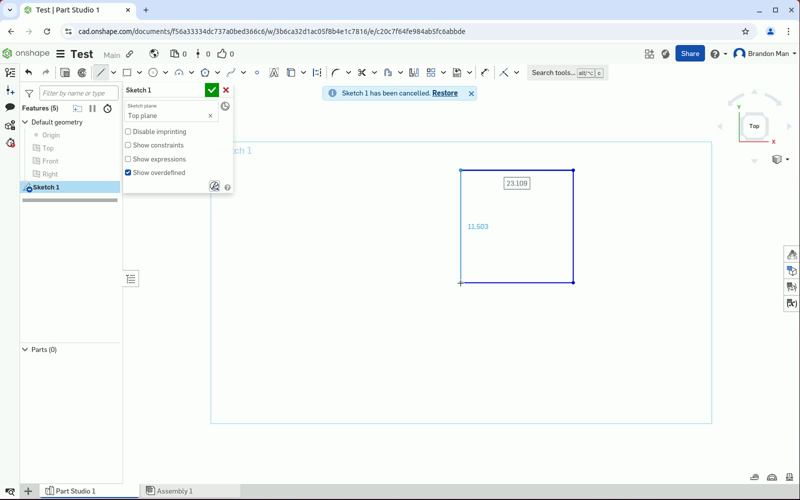
key_up(shift)
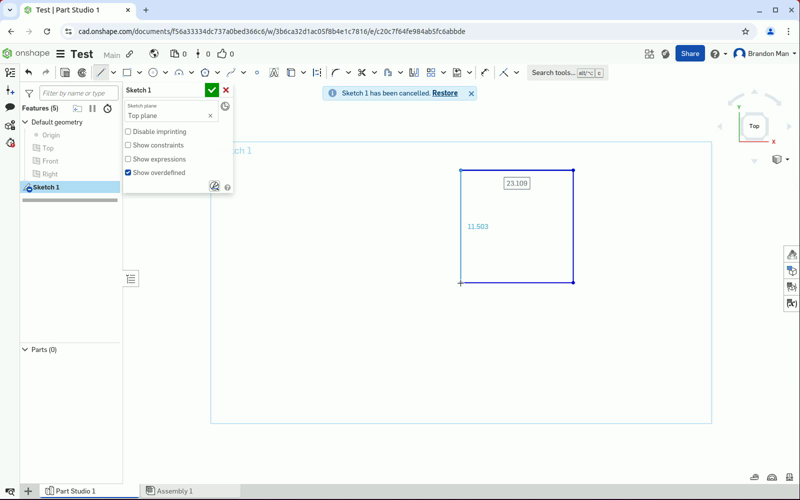
click(460, 282)
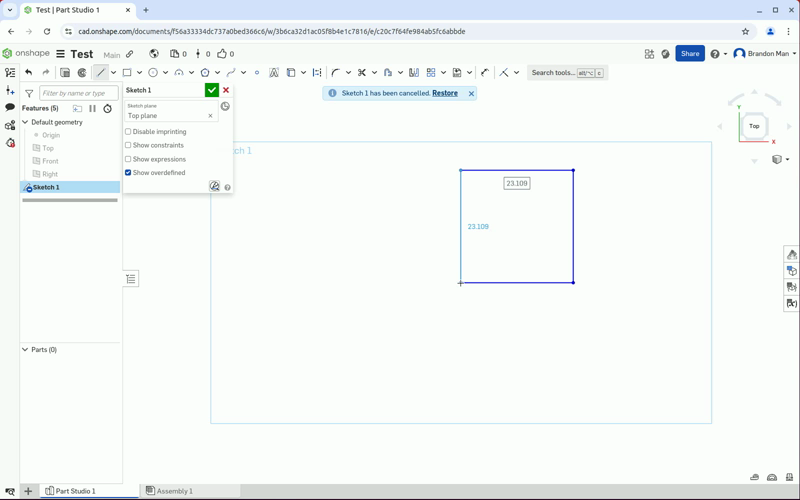
key(esc)
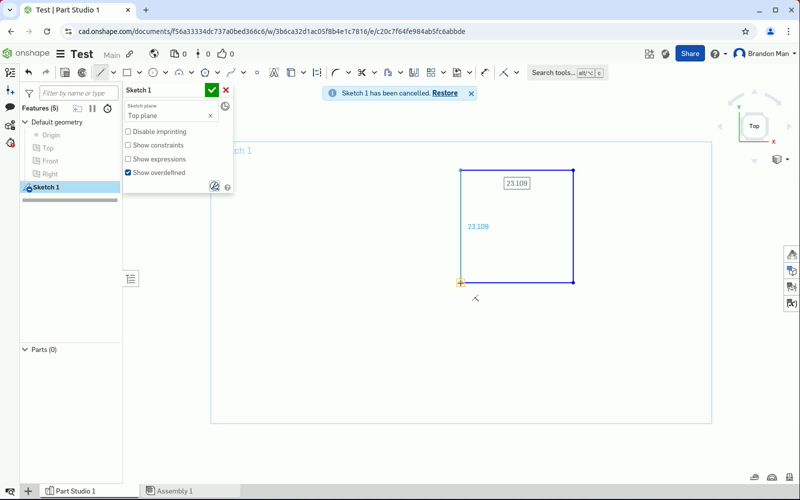
mouse_move(509, 243)
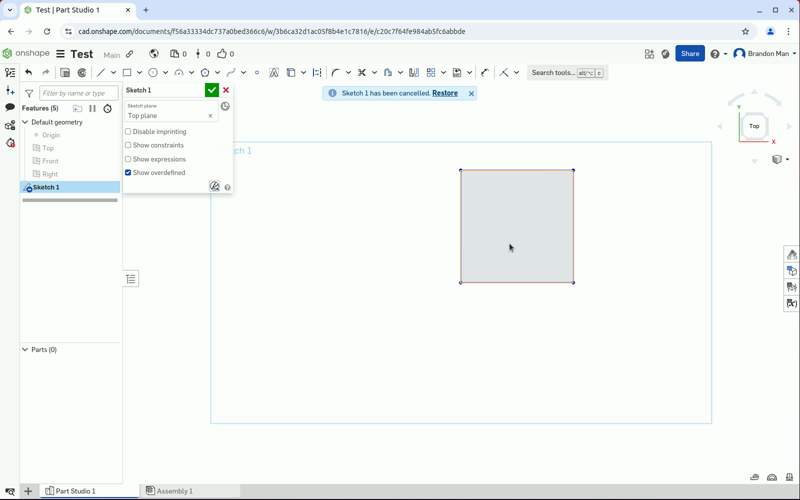
click(509, 243)
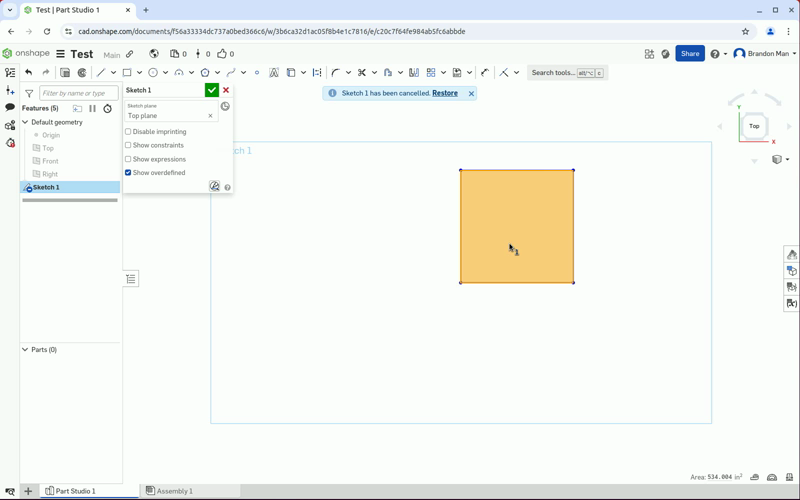
mouse_move(73, 352)
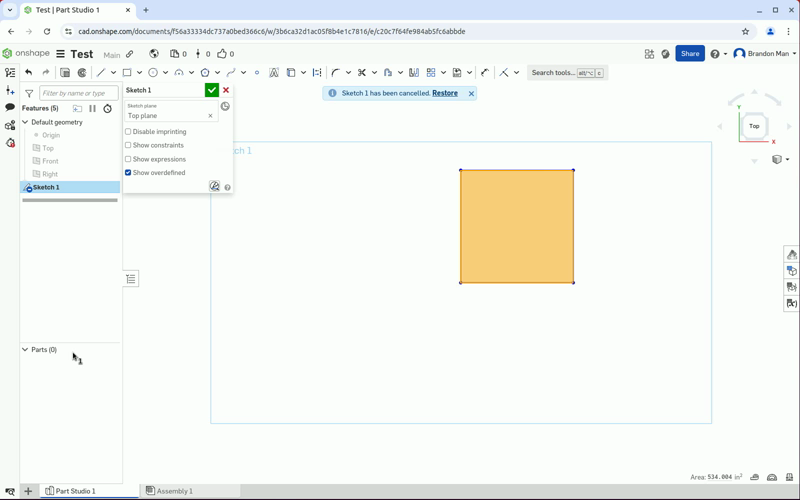
key(shift+y)
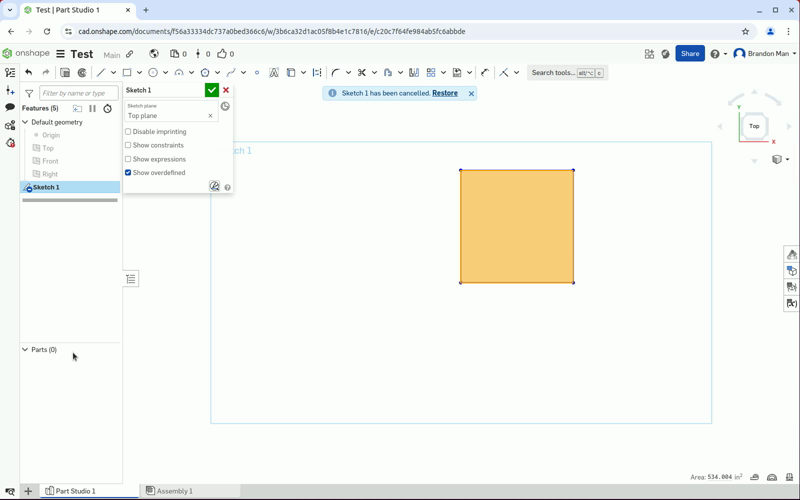
key(shift+e)
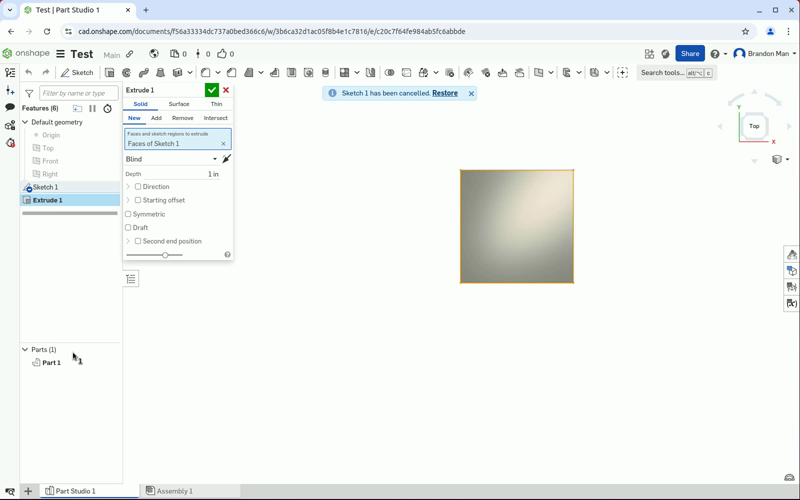
mouse_move(143, 106)
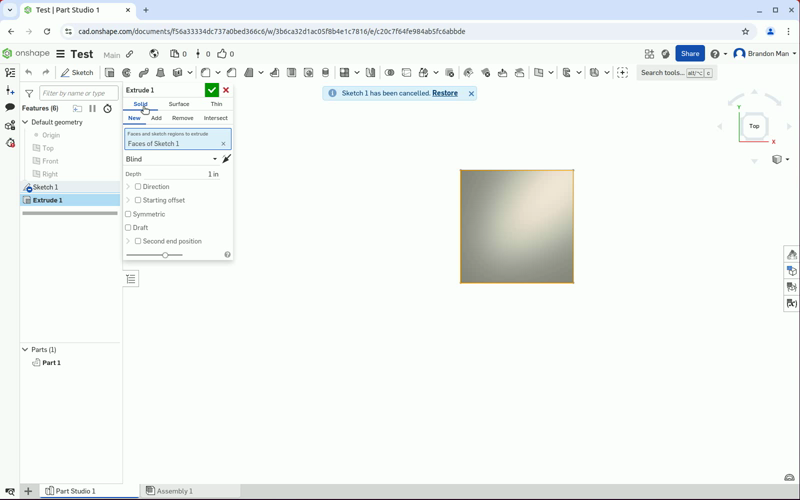
click(143, 106)
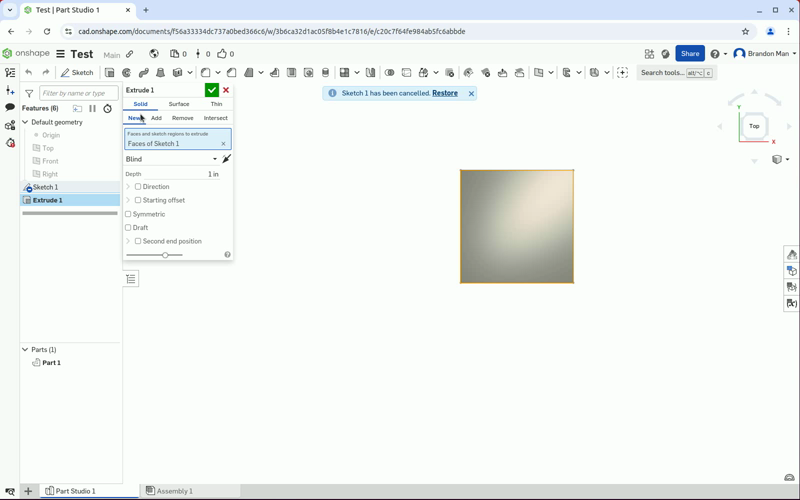
mouse_move(137, 120)
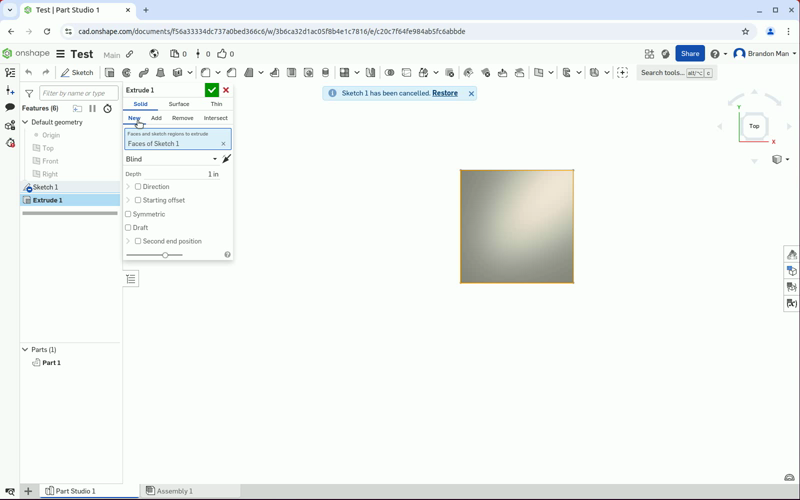
click(137, 120)
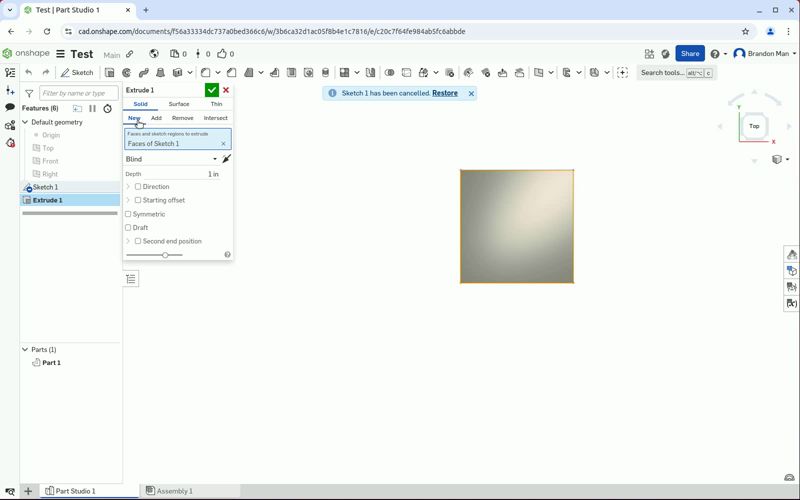
key(tab, 4)
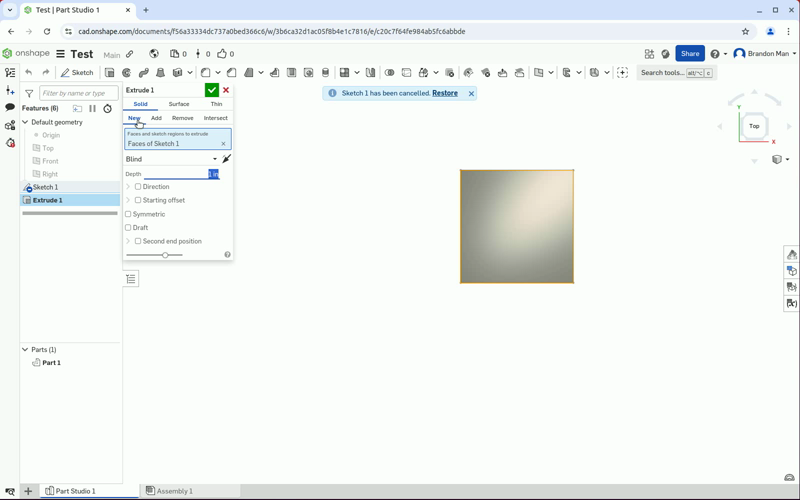
text(18.535)
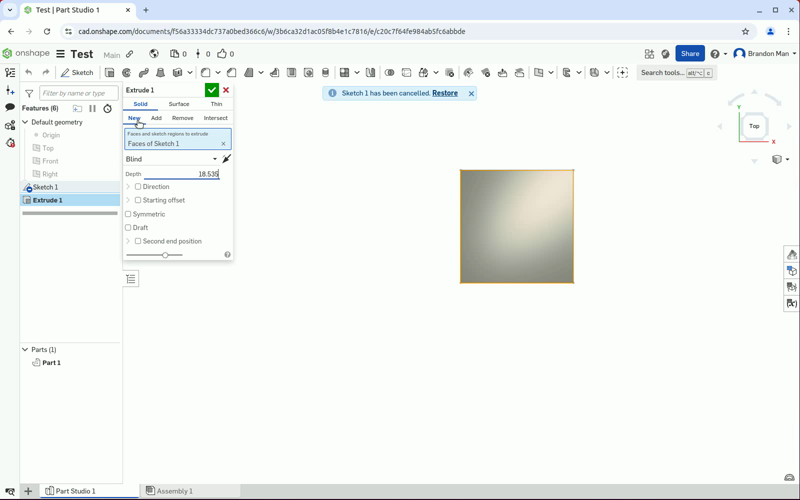
key(enter)
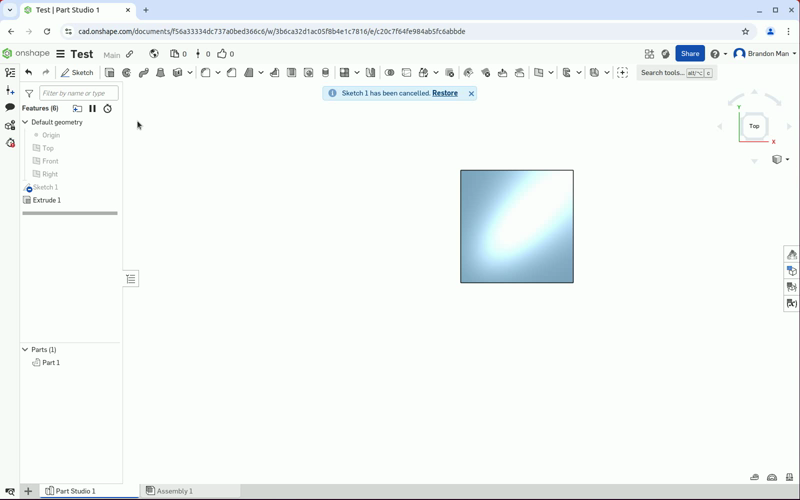
key(shift+h)
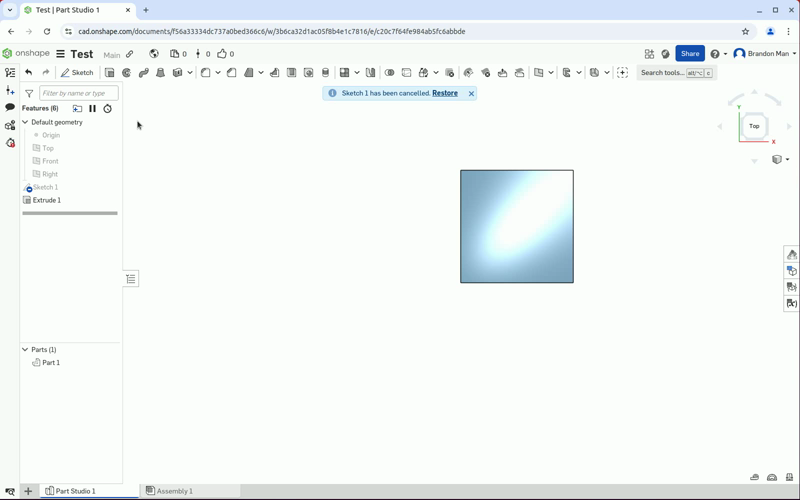
key(shift+h)
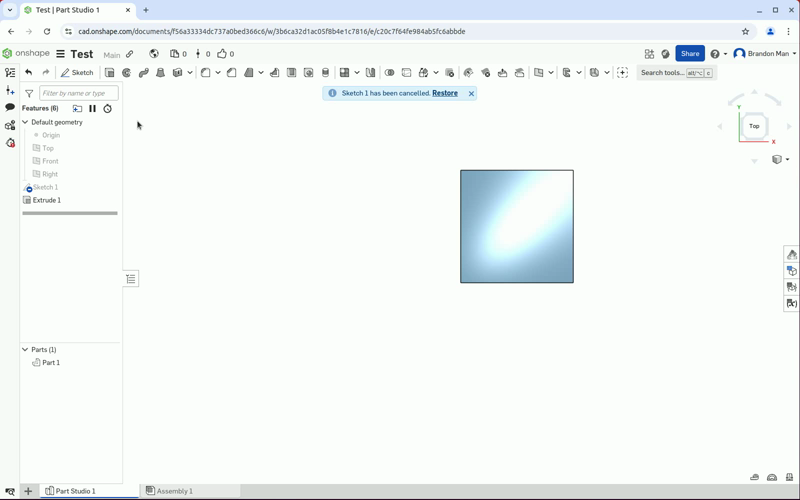
mouse_move(73, 189)
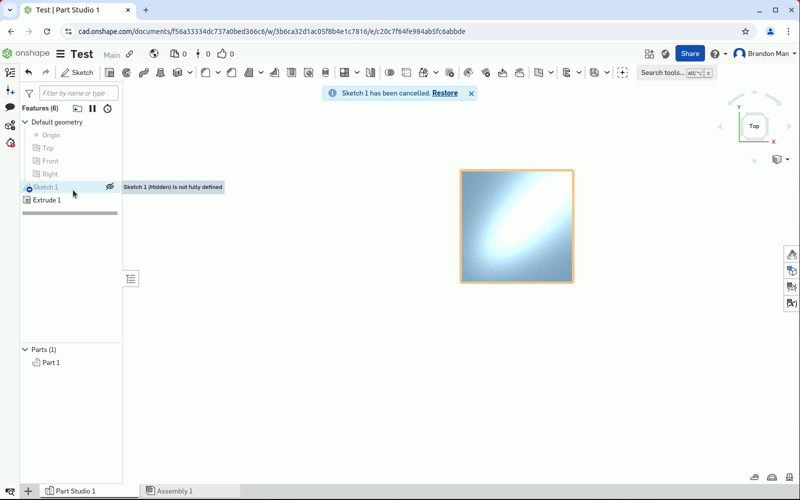
click(73, 189)
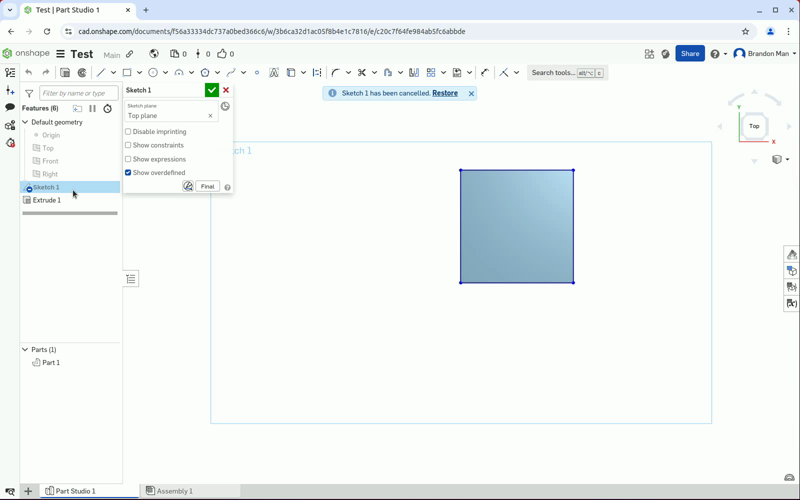
mouse_move(229, 92)
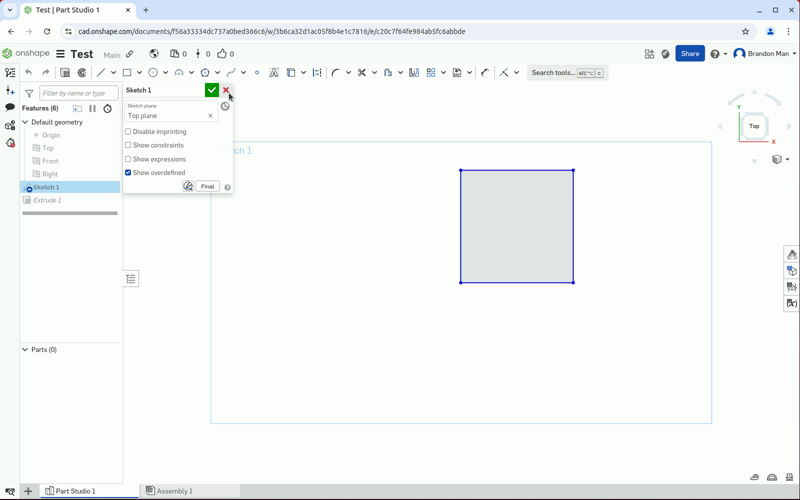
click(229, 92)
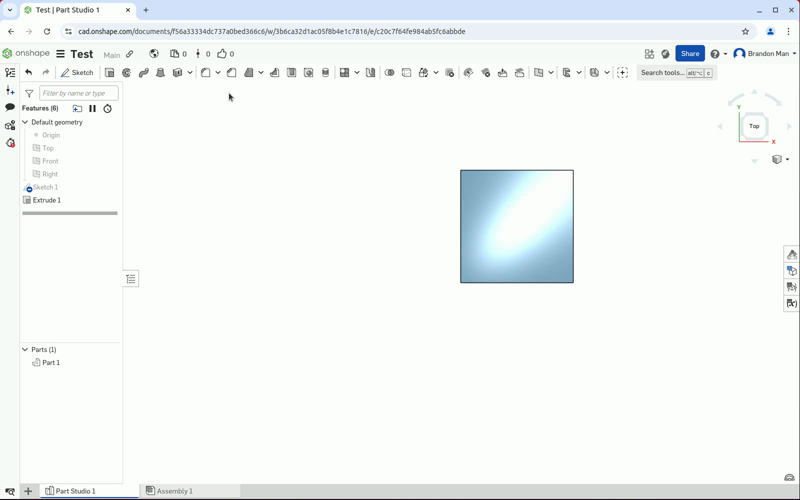
mouse_move(541, 75)
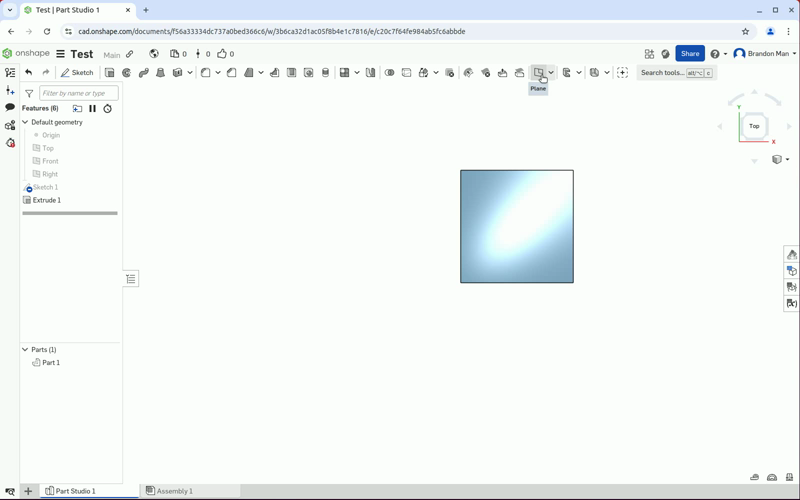
click(541, 75)
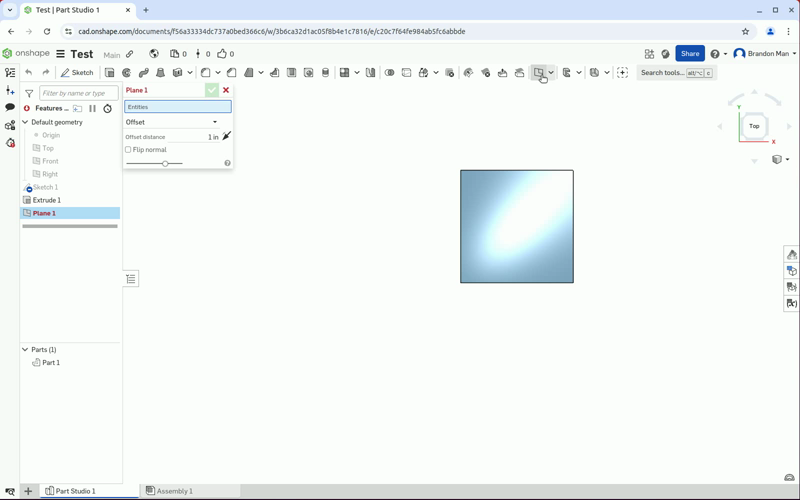
mouse_move(73, 150)
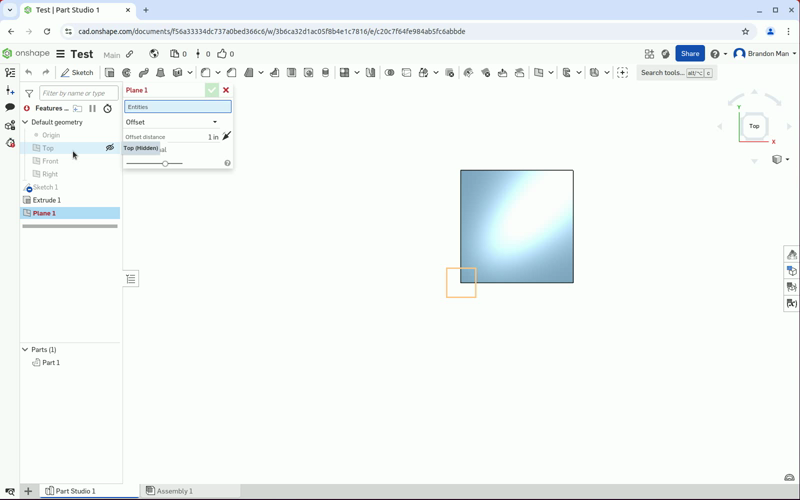
click(73, 150)
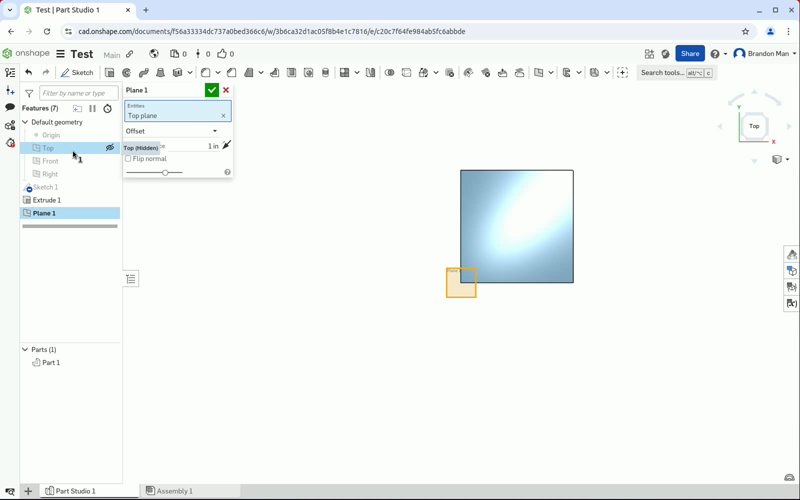
key(tab, 2)
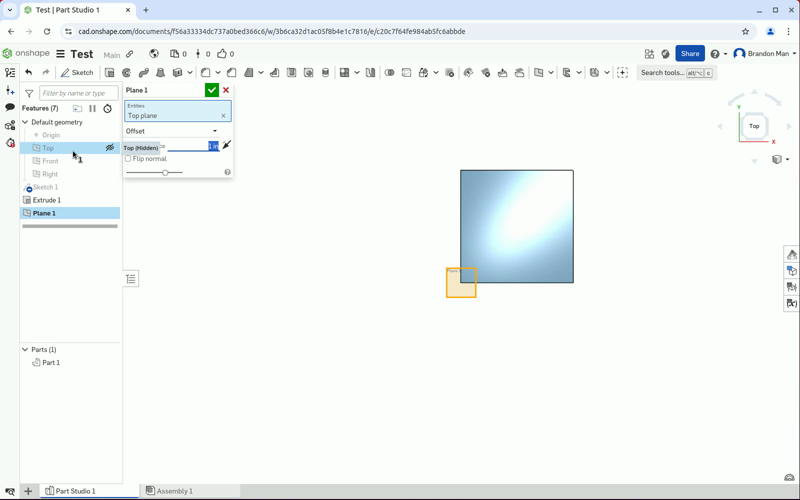
text(18.548)
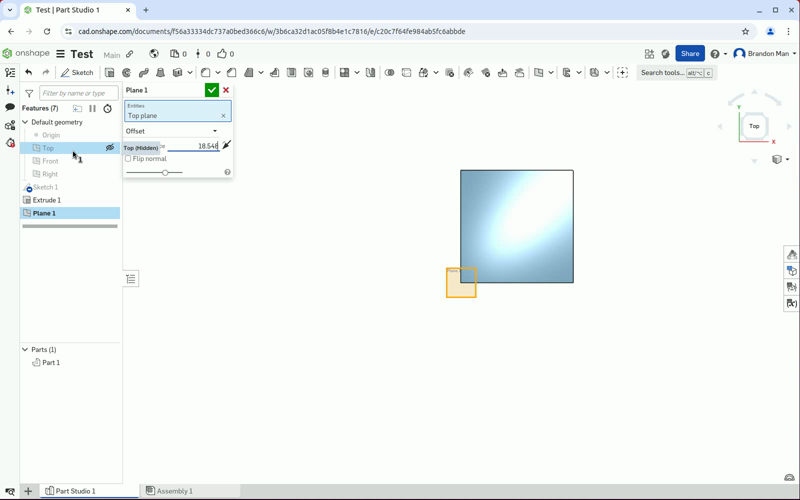
key(enter, 2)
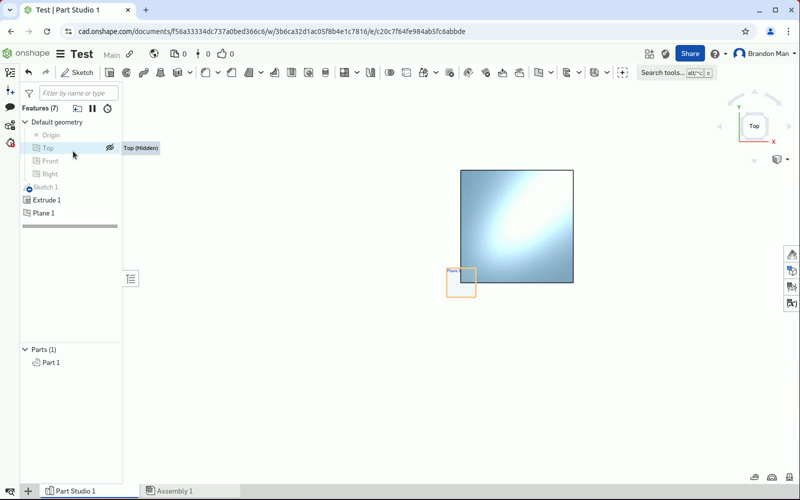
key(shift+s)
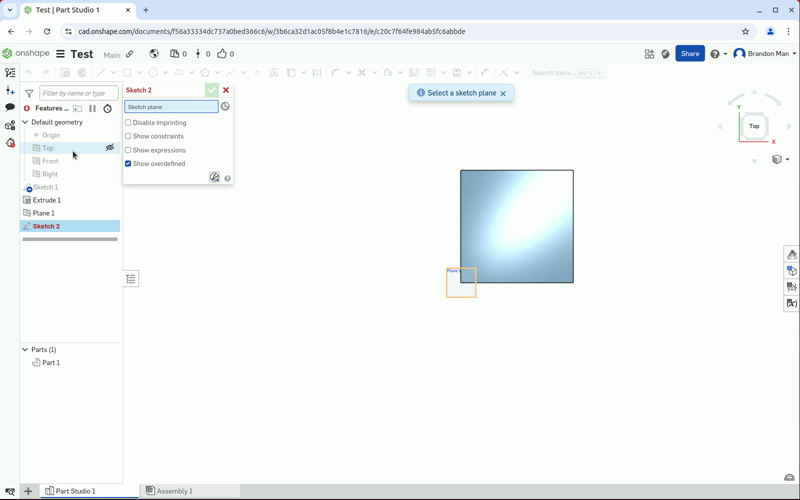
mouse_move(73, 215)
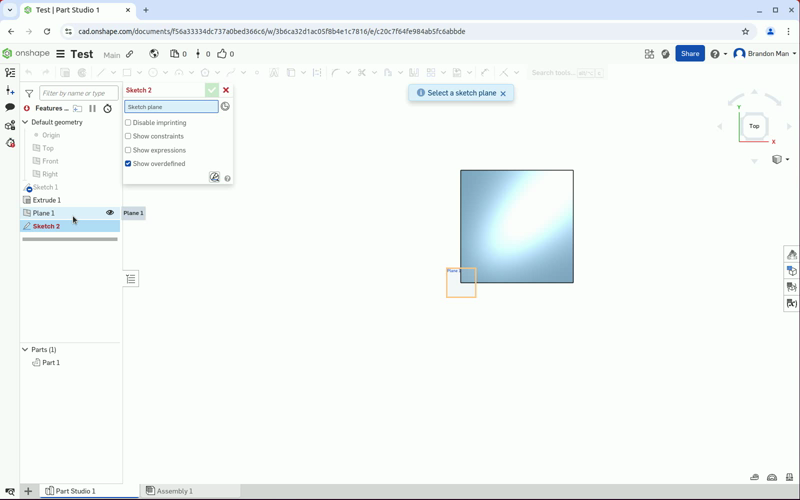
click(73, 215)
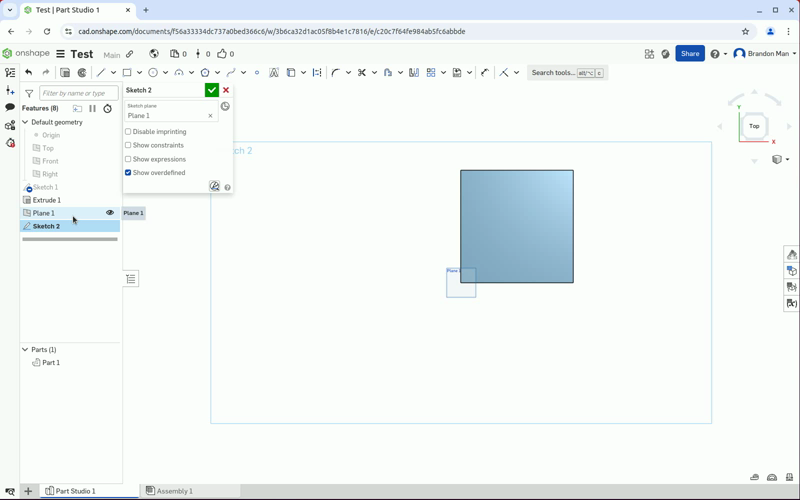
mouse_move(73, 352)
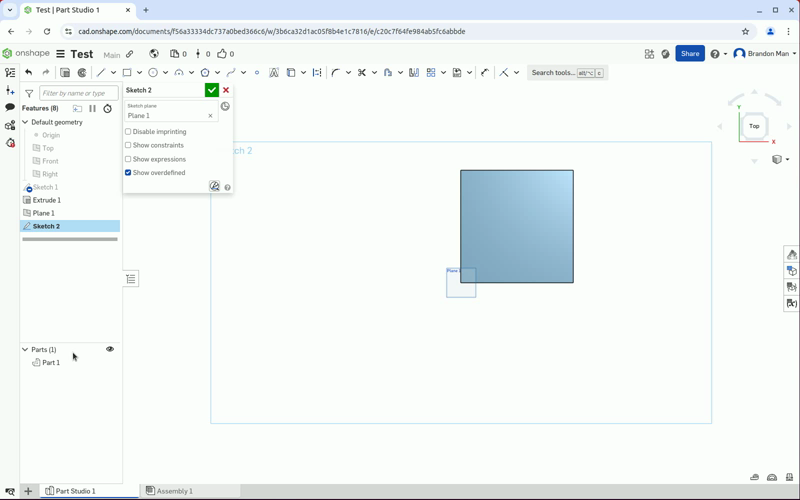
key(y)
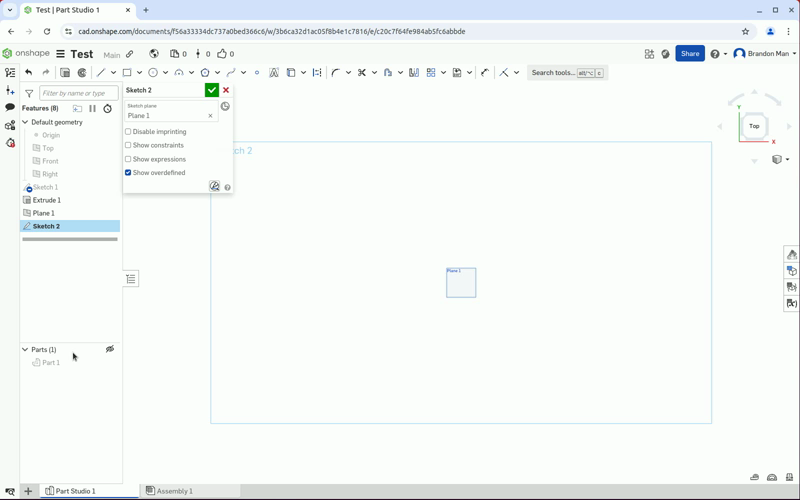
key(c)
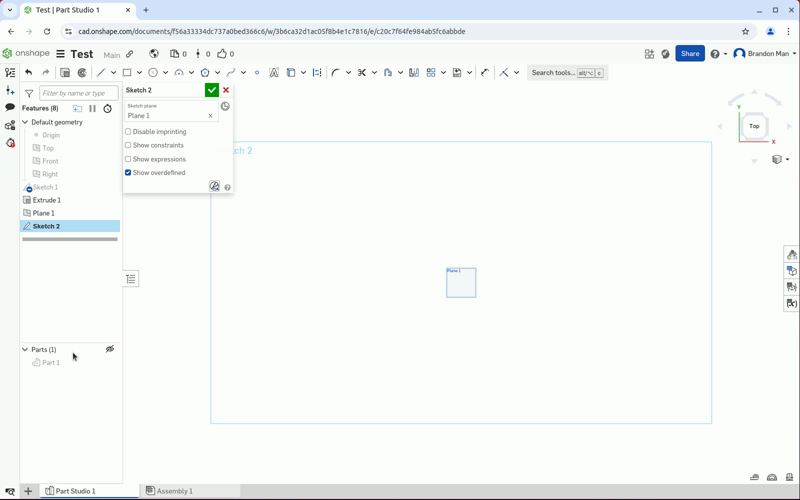
key_down(shift)
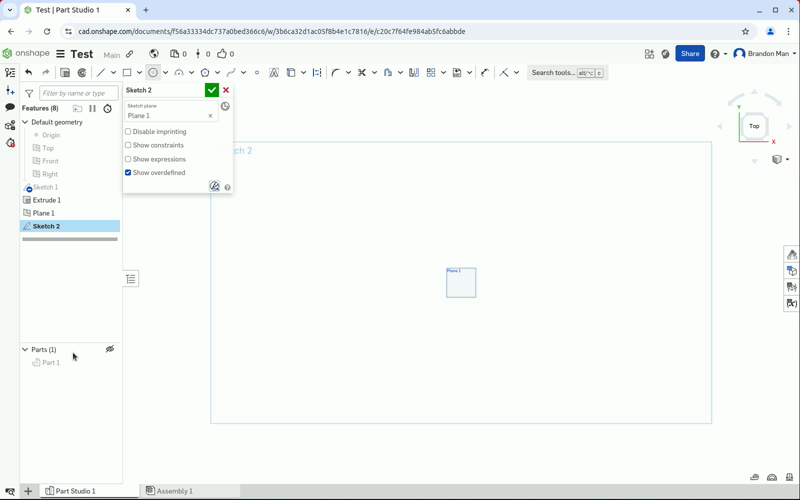
mouse_move(517, 226)
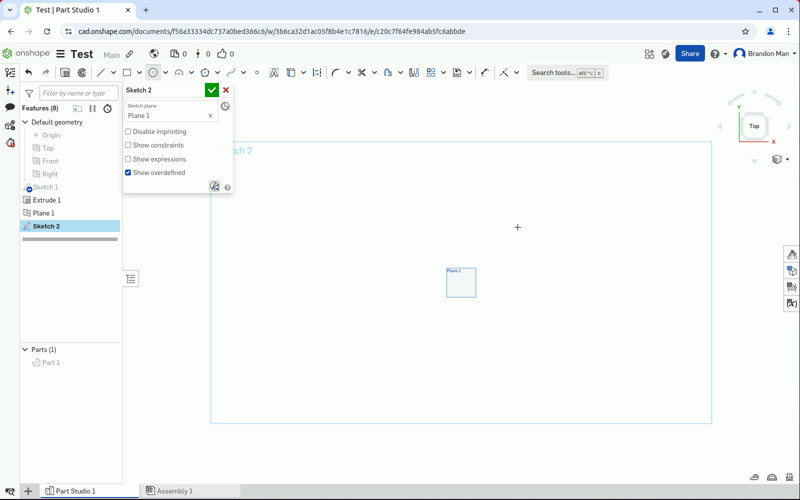
click(517, 226)
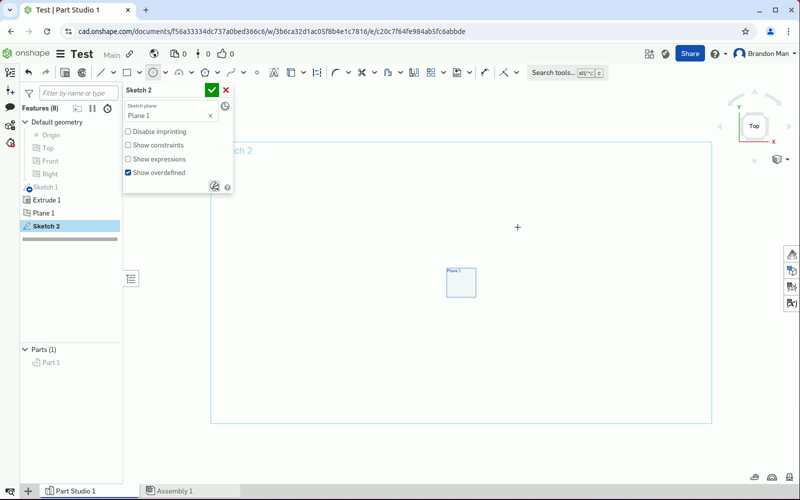
key_up(shift)
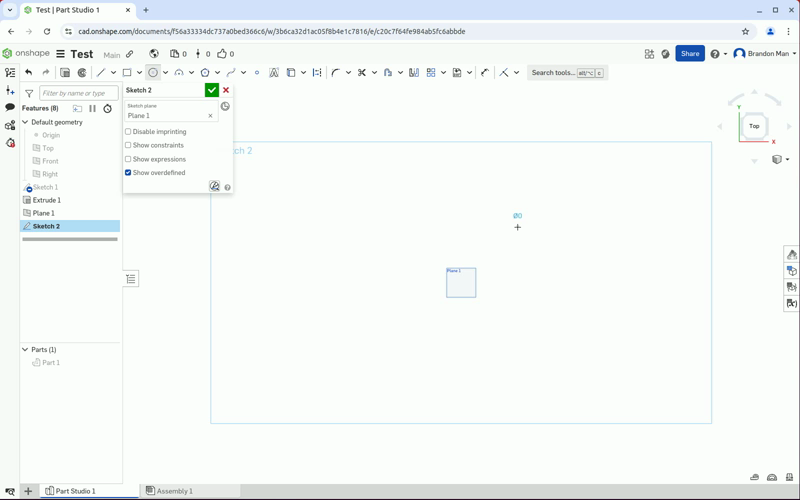
mouse_move(555, 226)
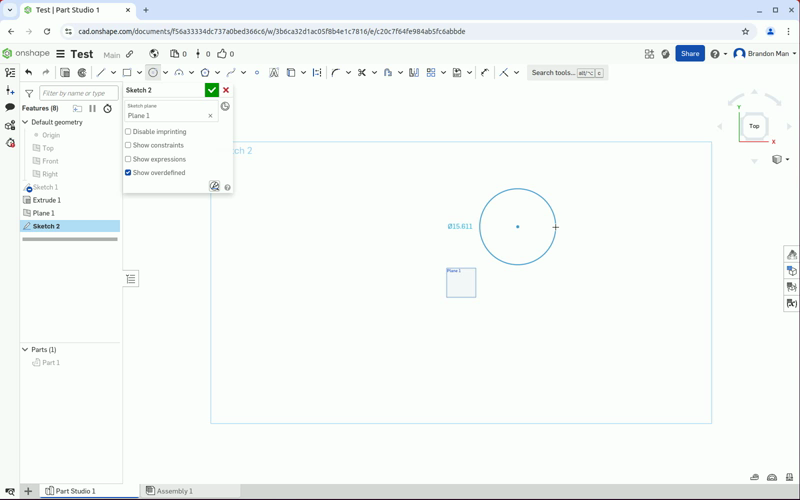
click(555, 226)
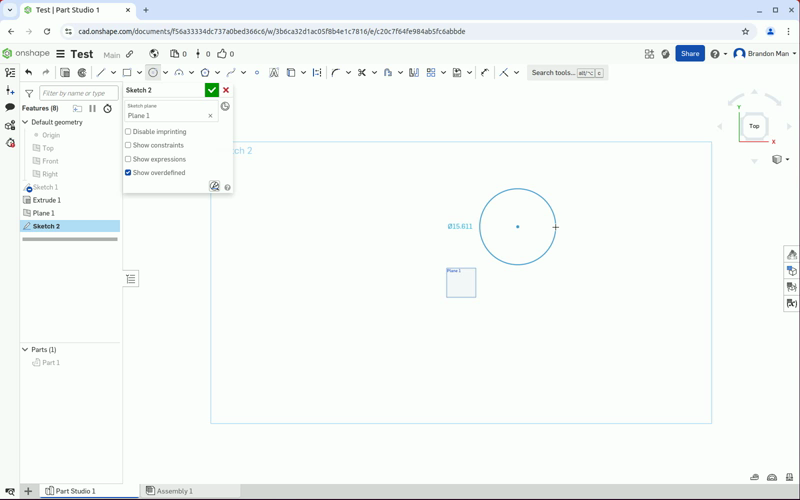
key(esc)
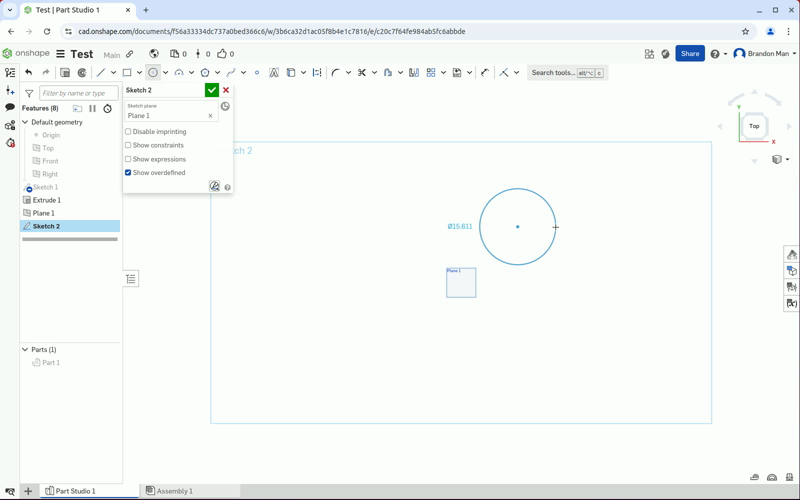
mouse_move(499, 217)
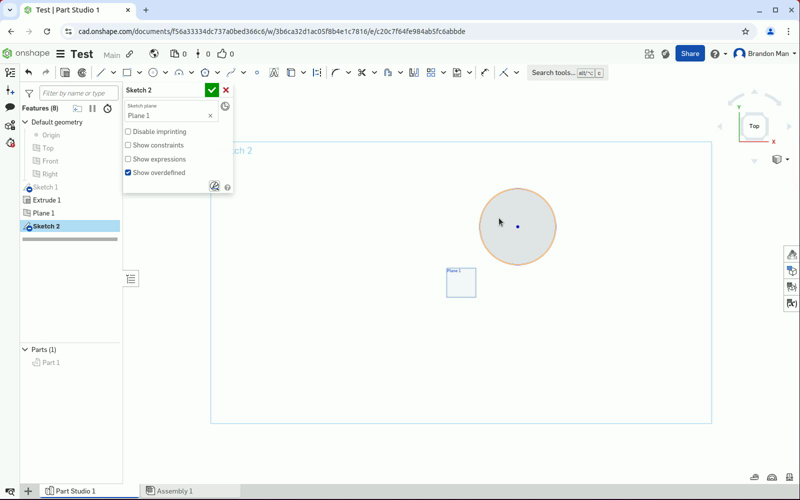
click(499, 217)
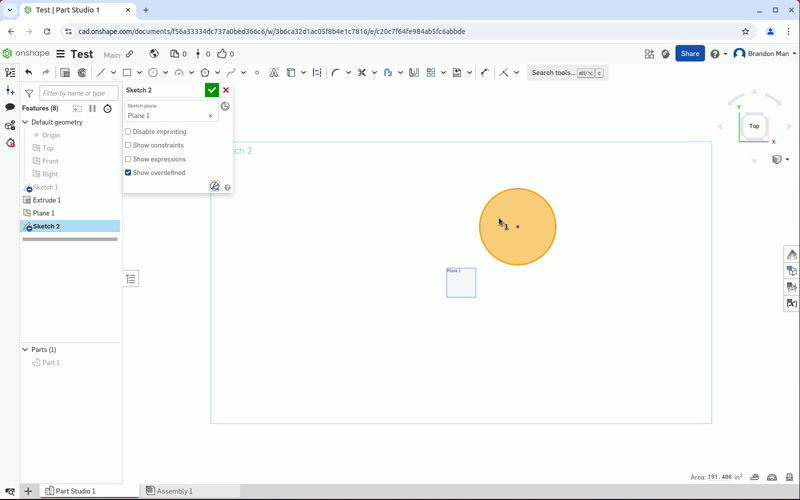
mouse_move(73, 352)
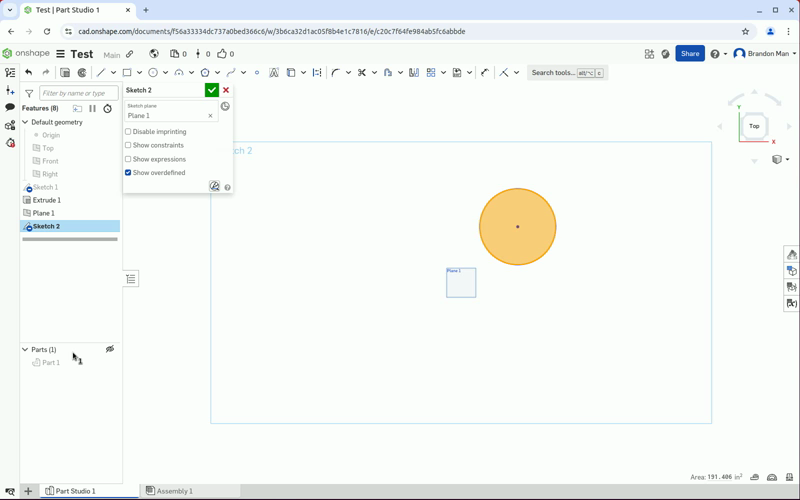
key(shift+y)
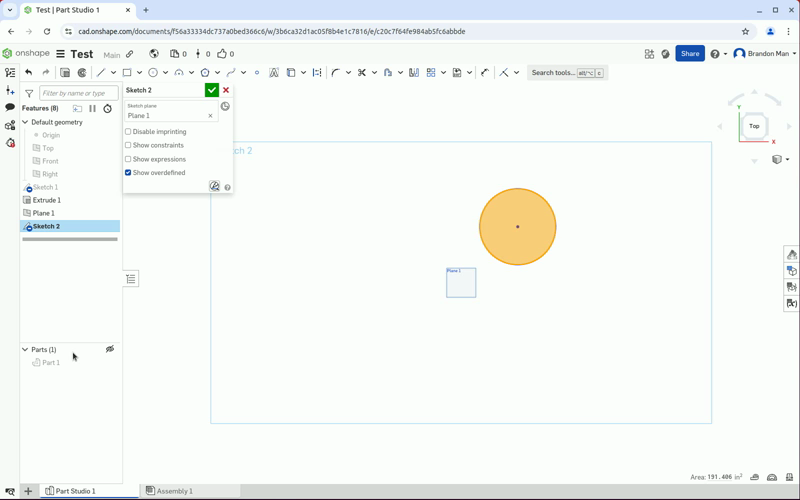
key(shift+e)
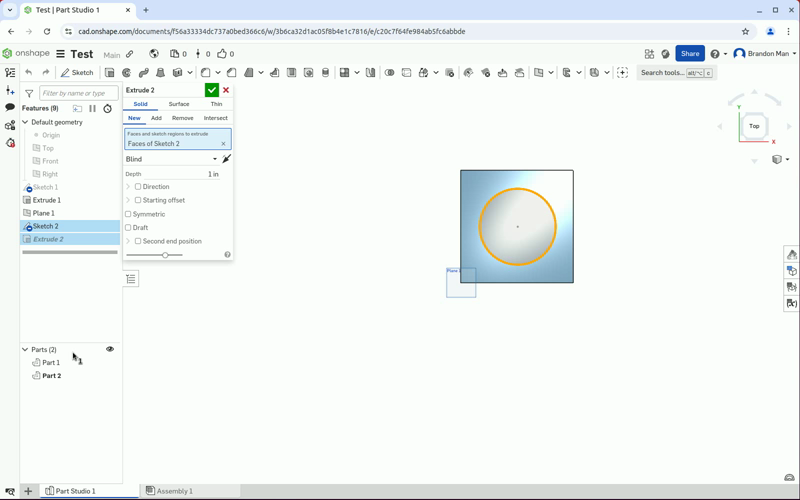
mouse_move(143, 106)
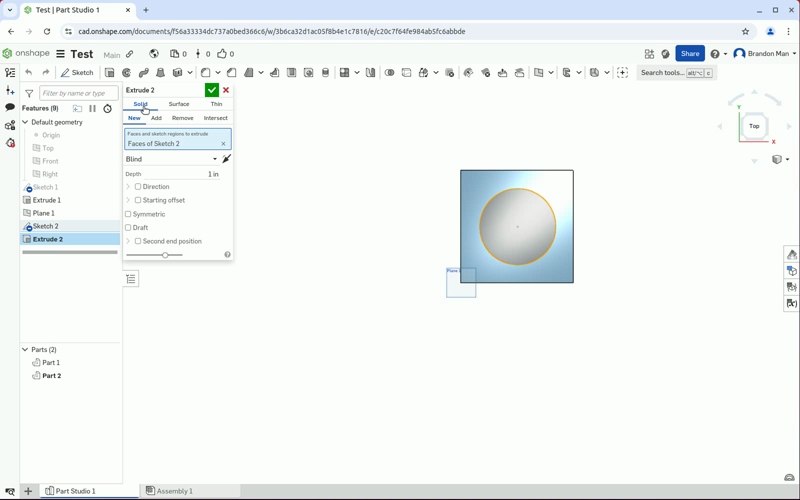
click(143, 106)
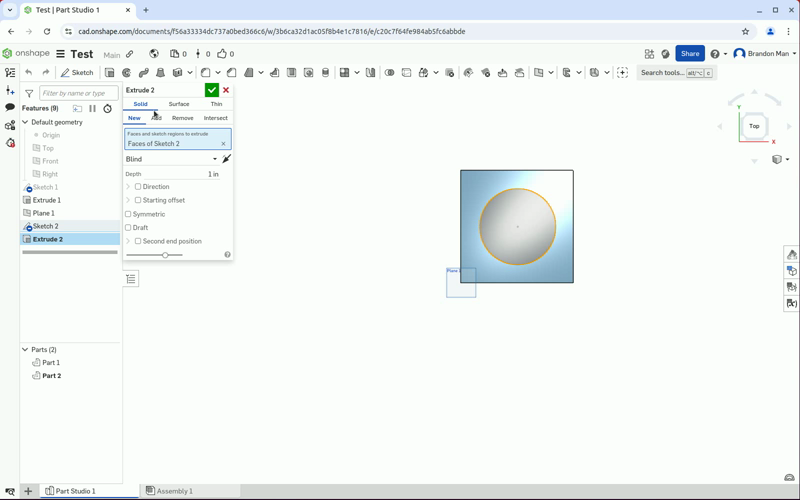
mouse_move(186, 120)
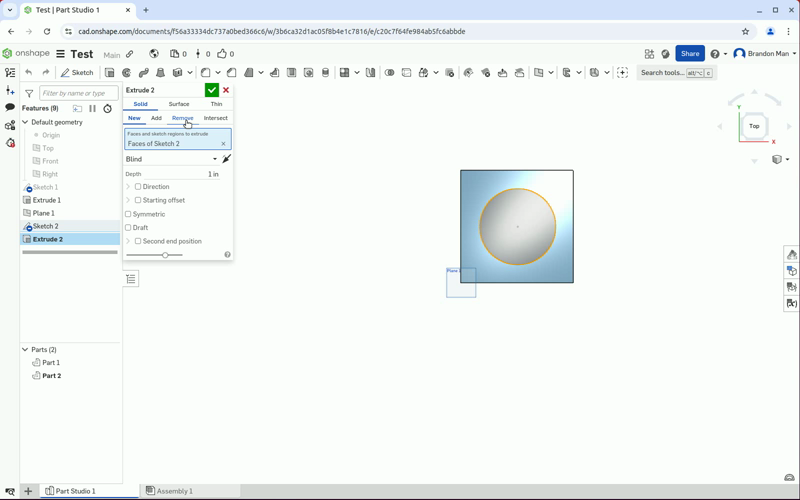
click(186, 120)
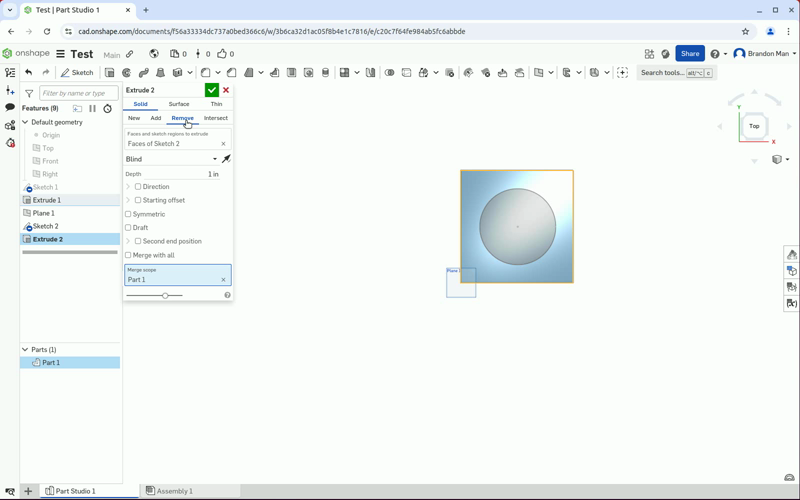
key(tab, 4)
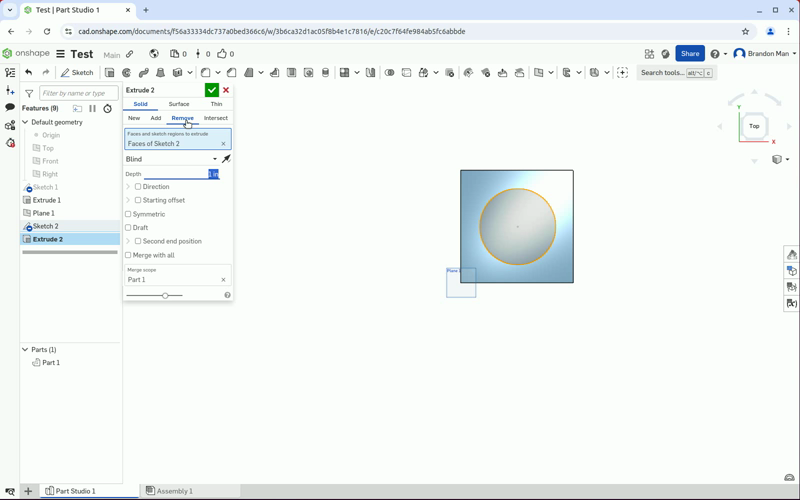
text(18.535)
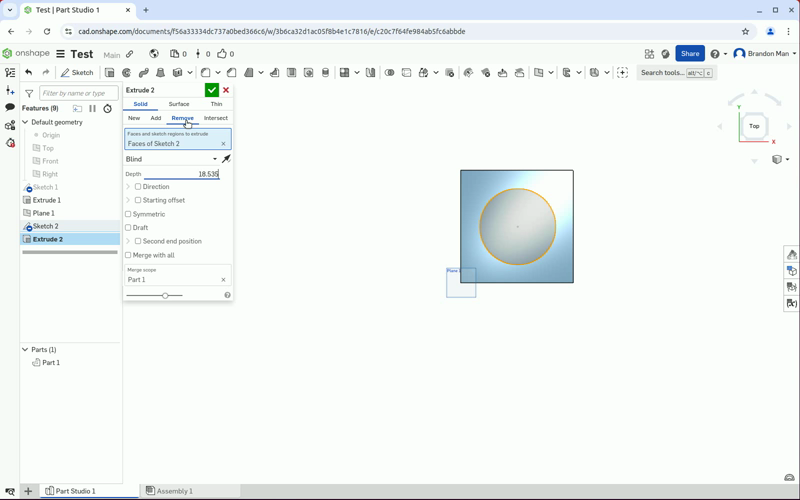
key(tab, 6)
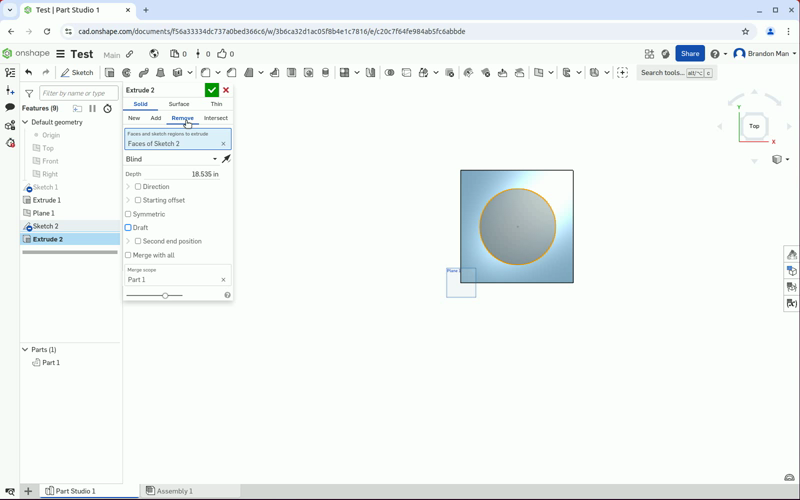
key(space)
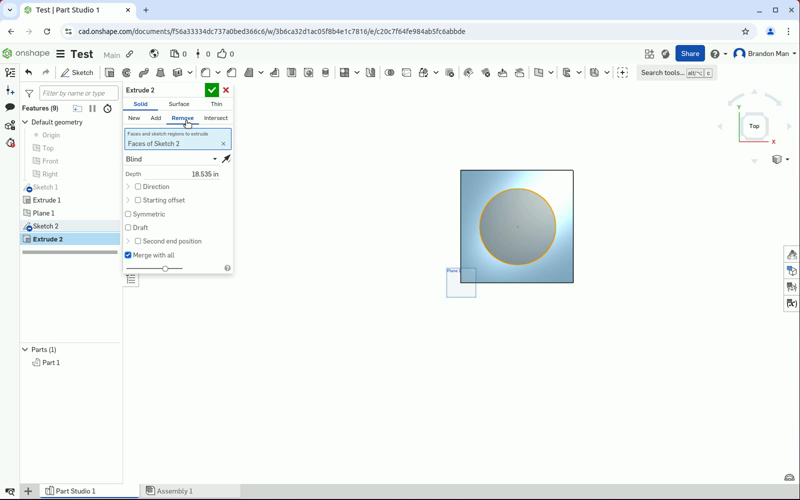
key(enter)
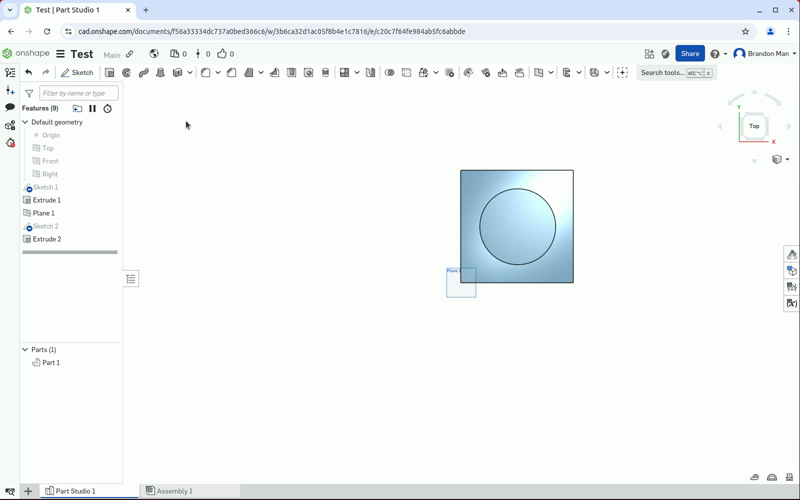
key(shift+h)
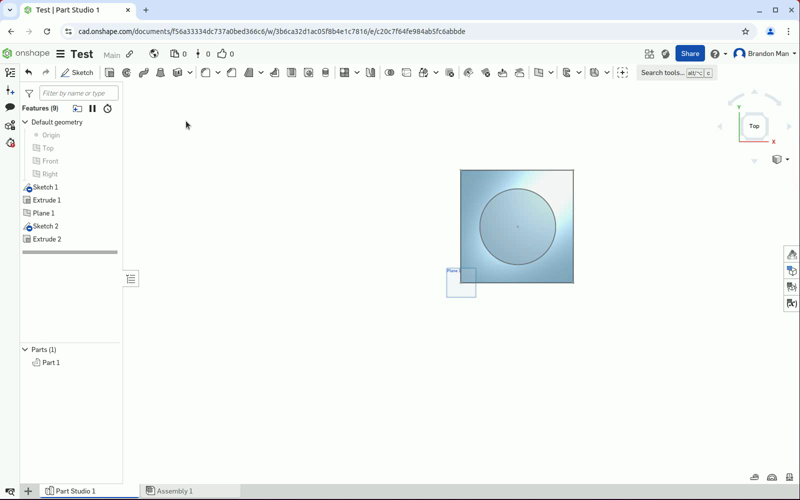
key(shift+h)
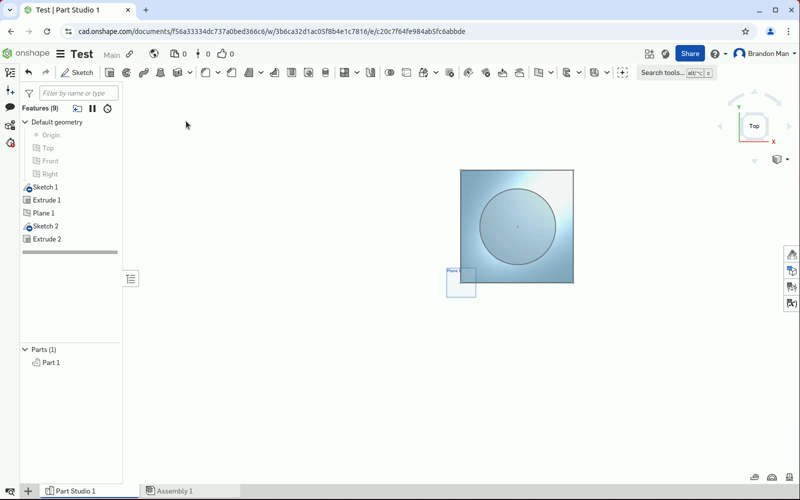
key(shift+7)
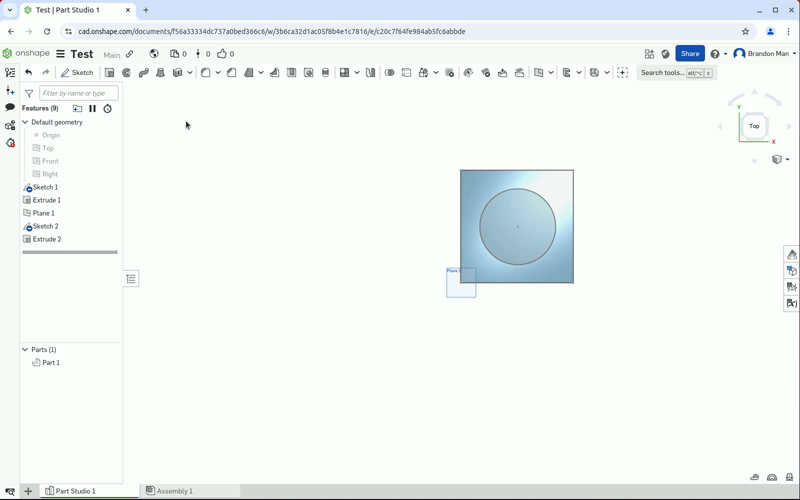
key(up, 3)
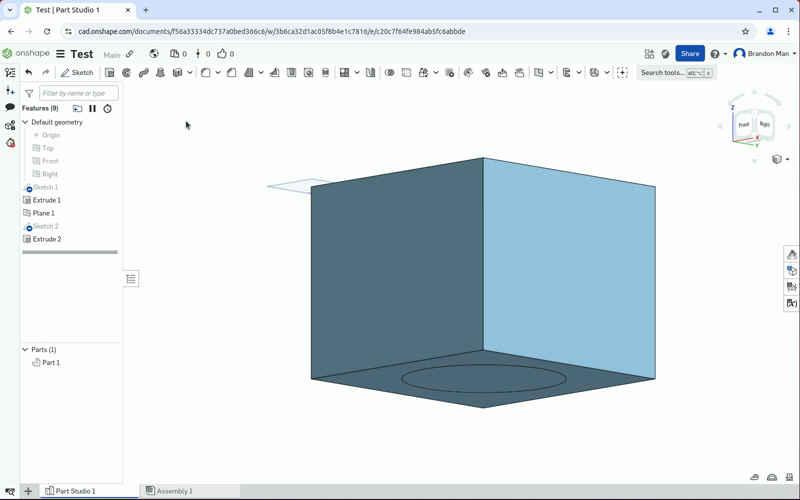
key(left, 3)
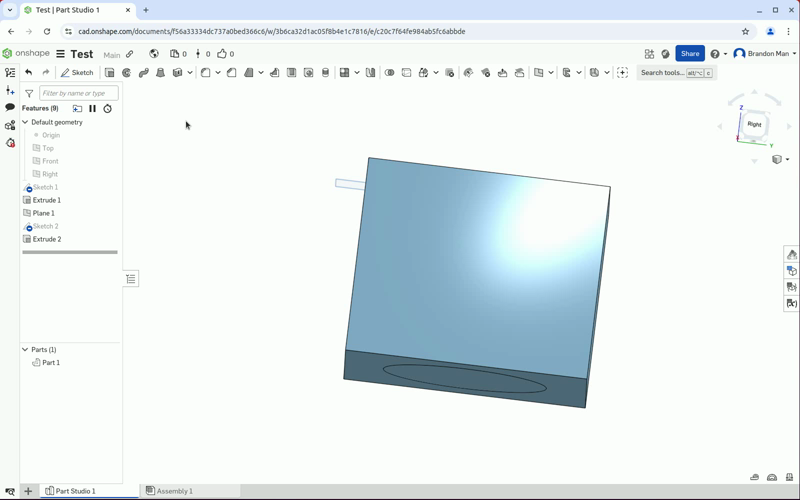
key(right, 3)
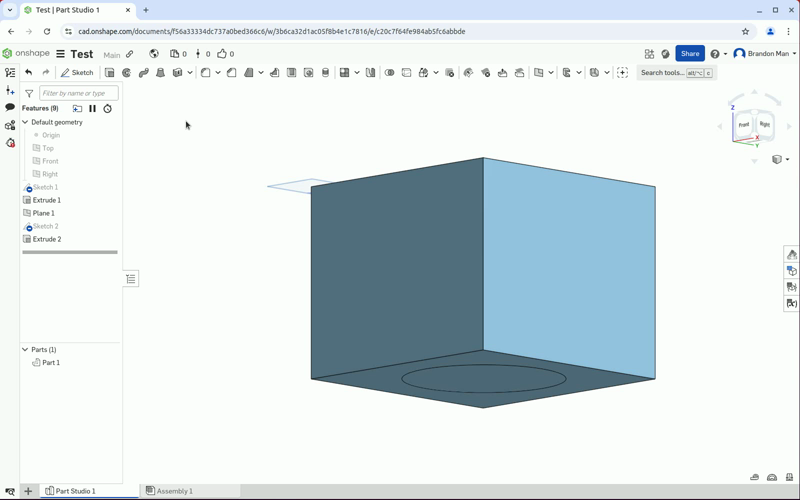
key(down, 3)
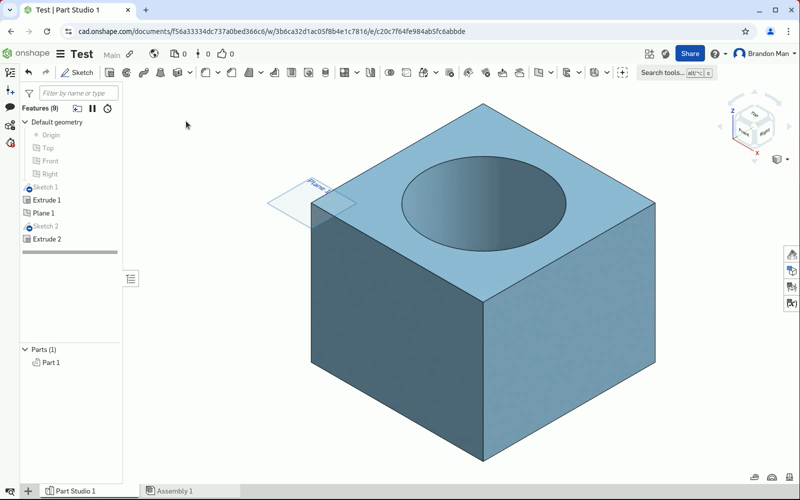
mouse_move(73, 189)
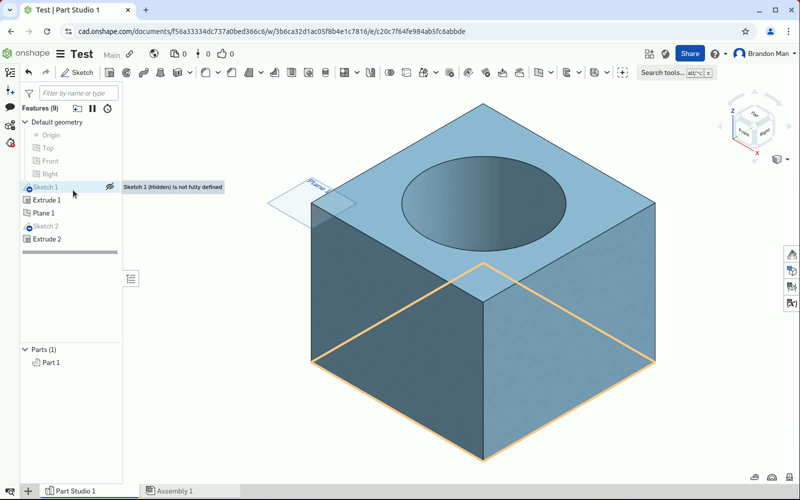
click(73, 189)